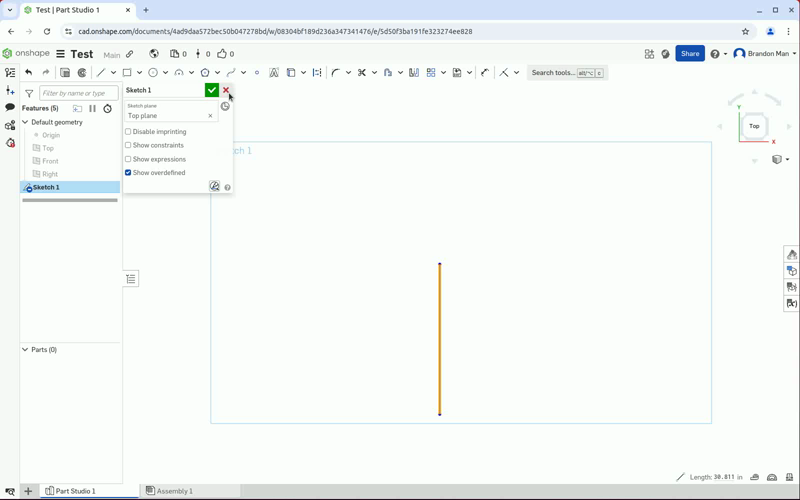
key(shift+h)
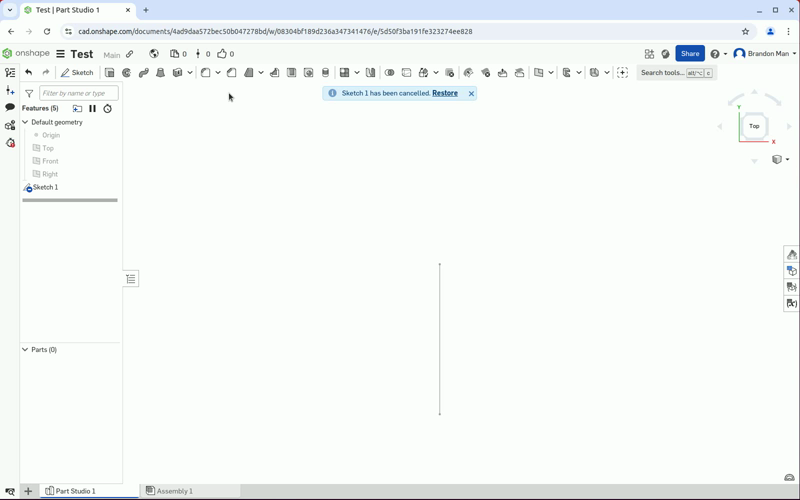
mouse_move(73, 352)
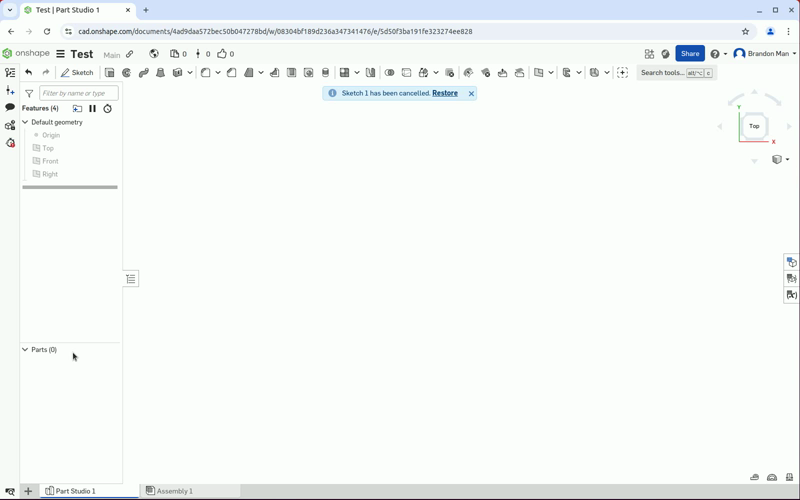
key(y)
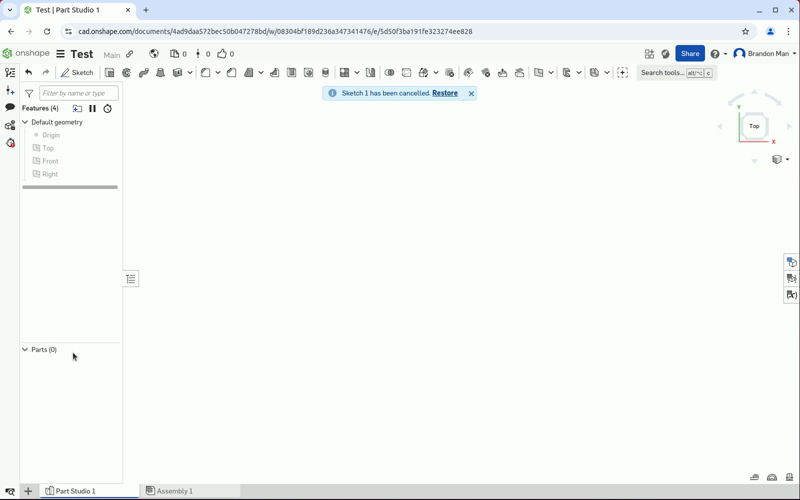
key(shift+p)
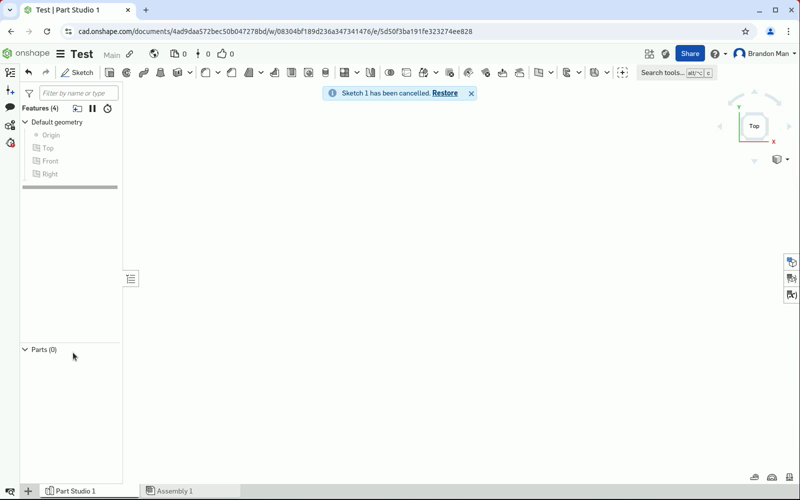
key(space)
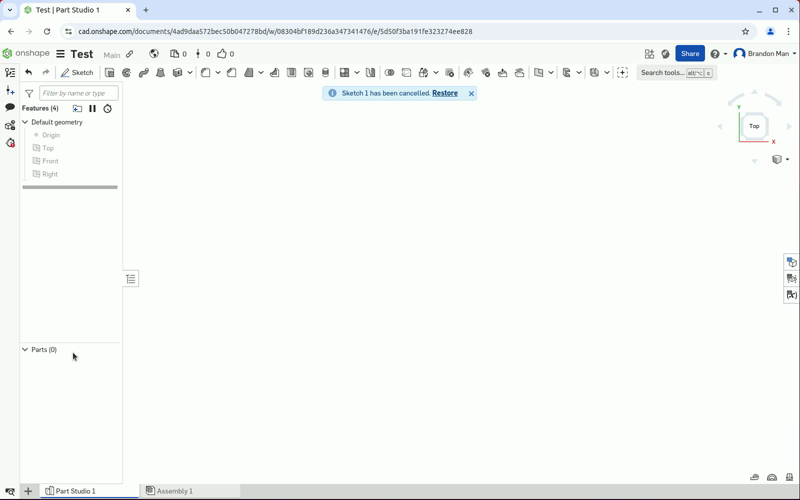
key_down(shift)
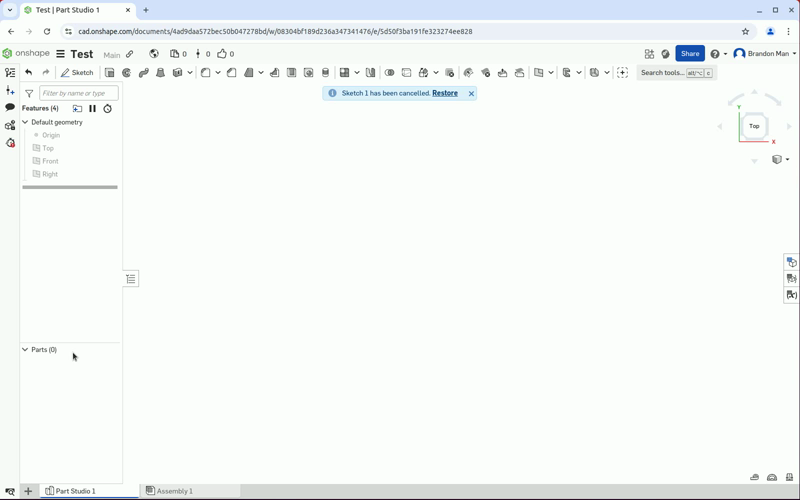
key(up)
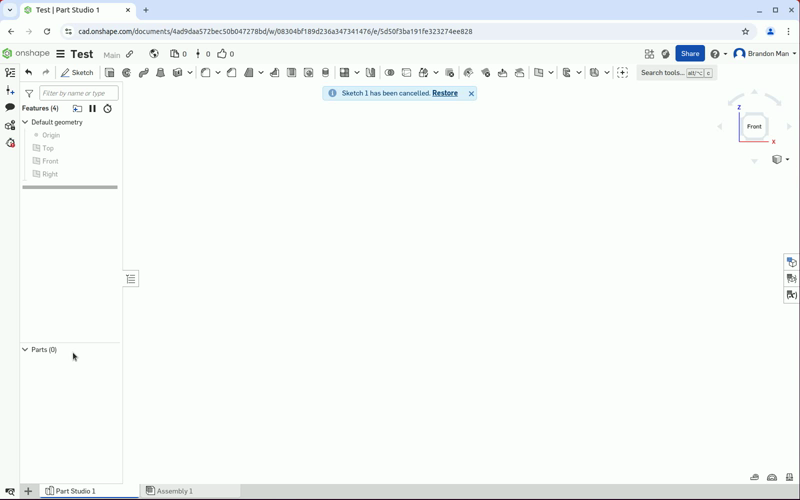
key_up(shift)
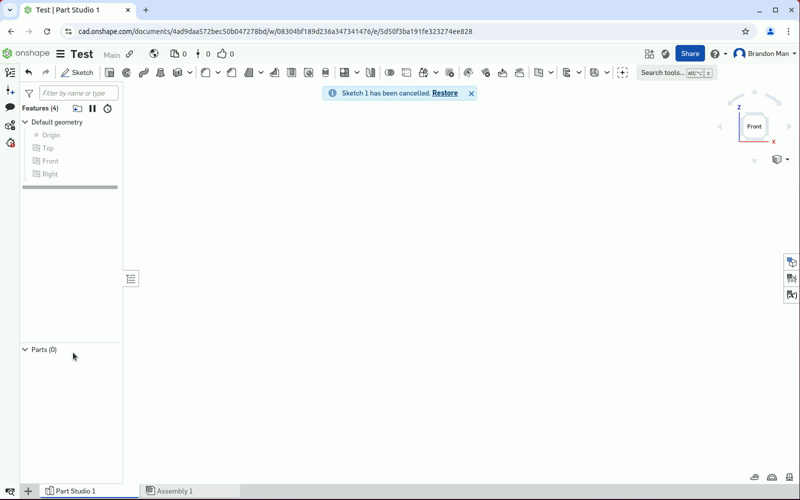
mouse_move(73, 352)
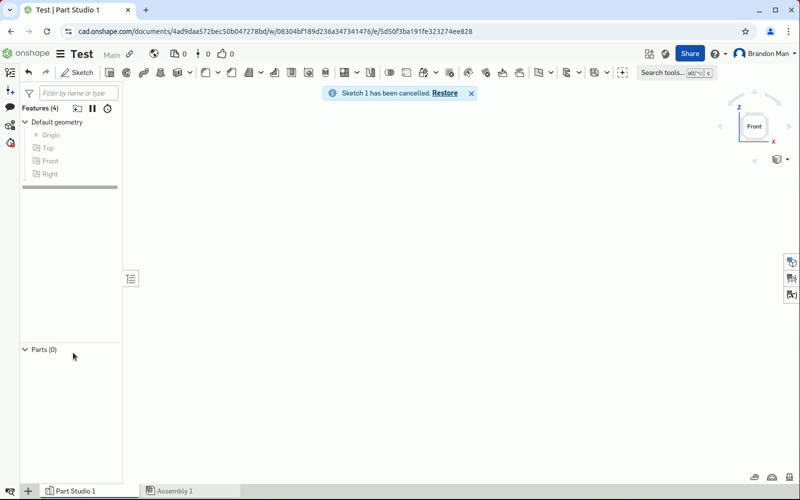
key(shift+y)
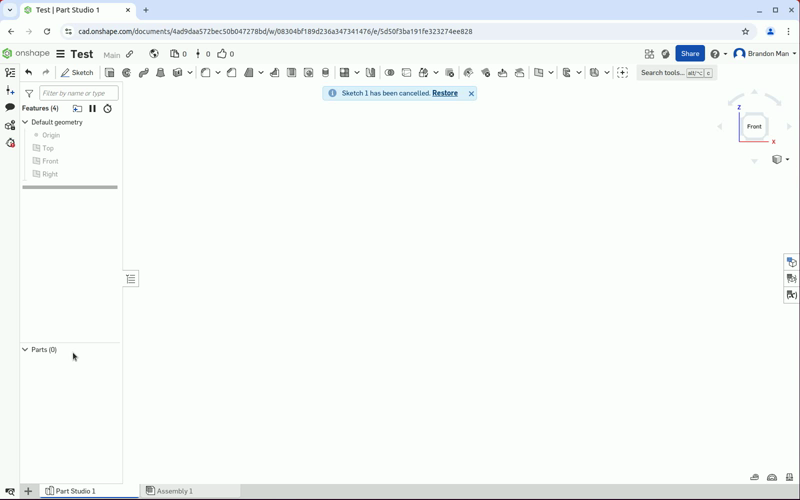
key(shift+s)
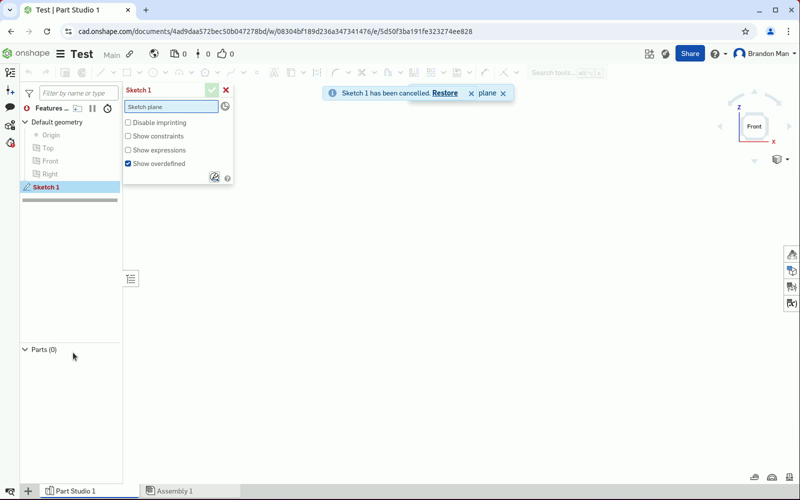
mouse_move(73, 163)
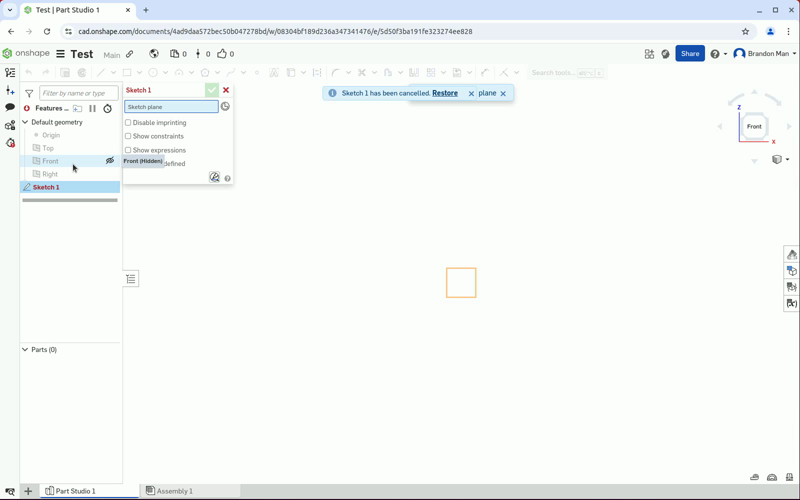
click(73, 163)
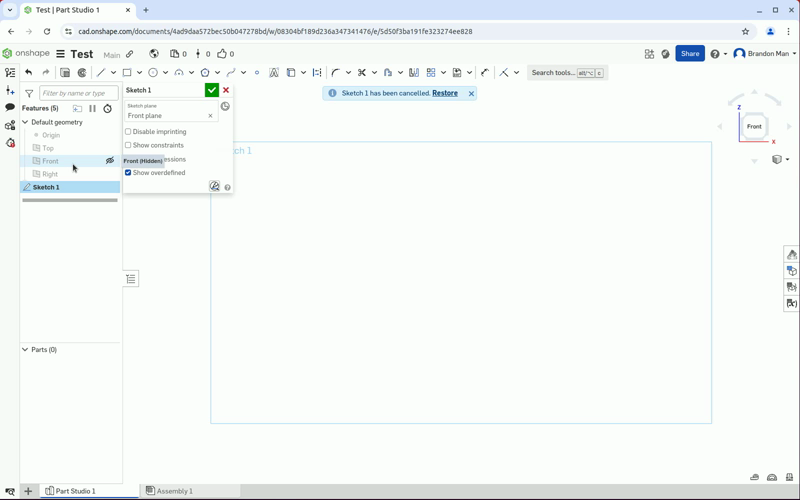
mouse_move(73, 352)
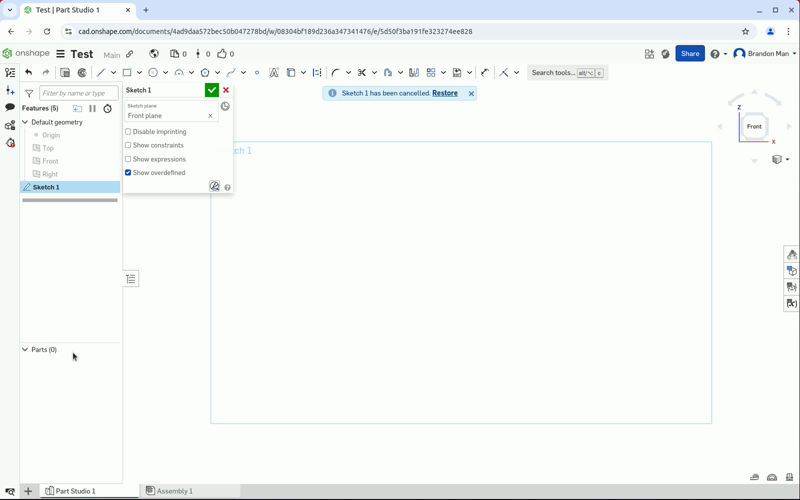
key(y)
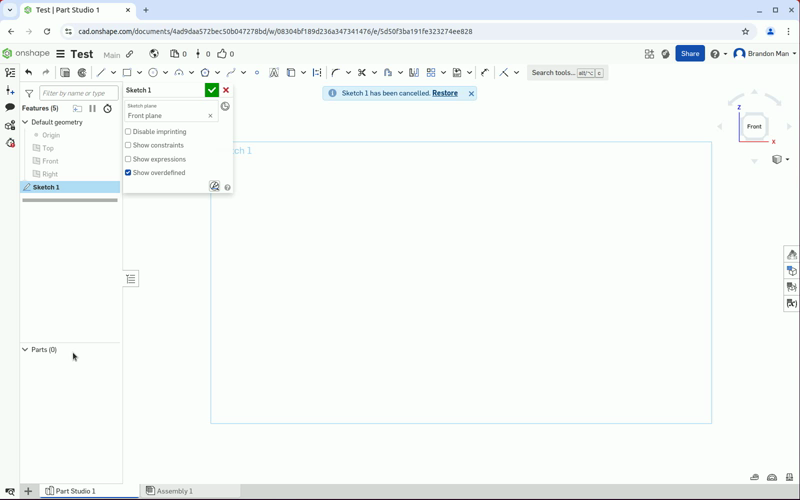
key(l)
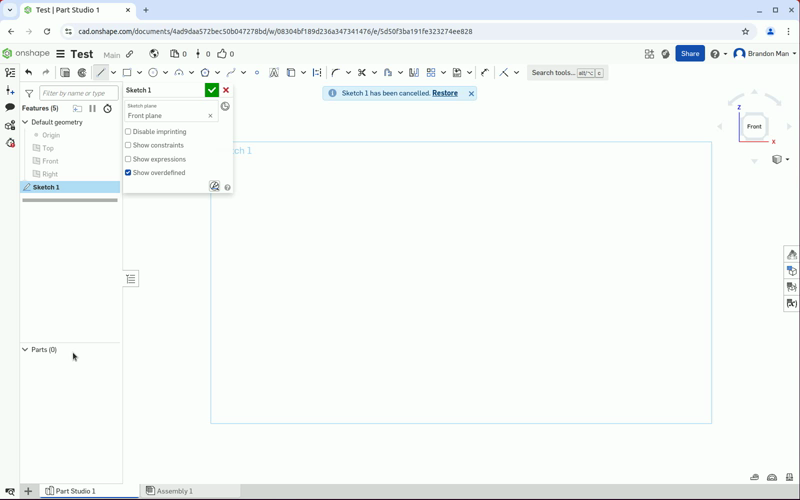
key_down(shift)
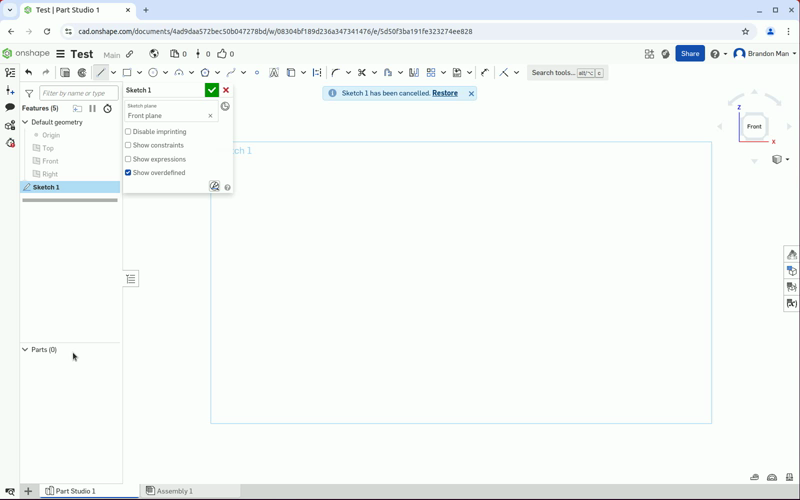
mouse_move(437, 354)
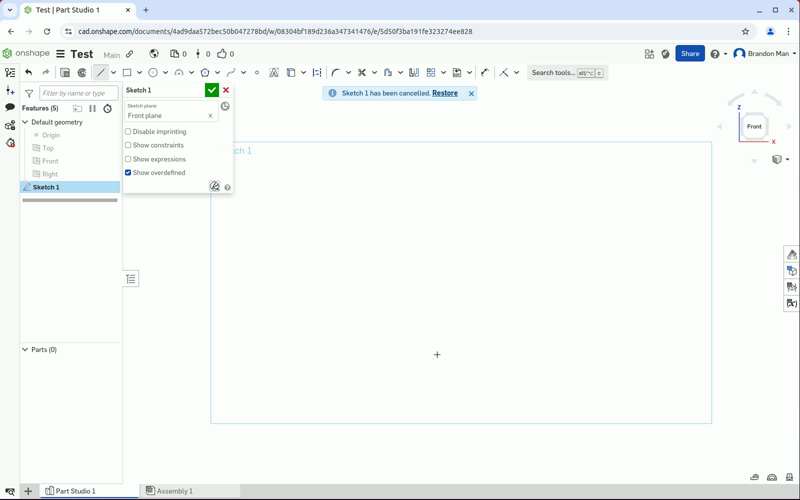
click(437, 354)
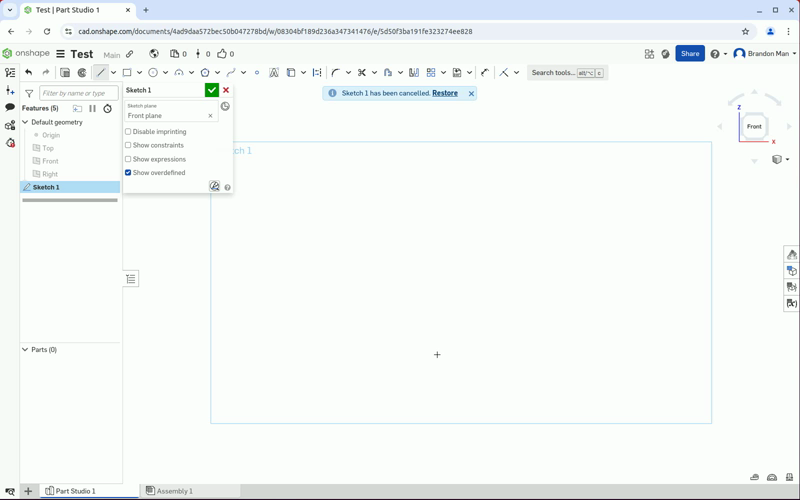
key_up(shift)
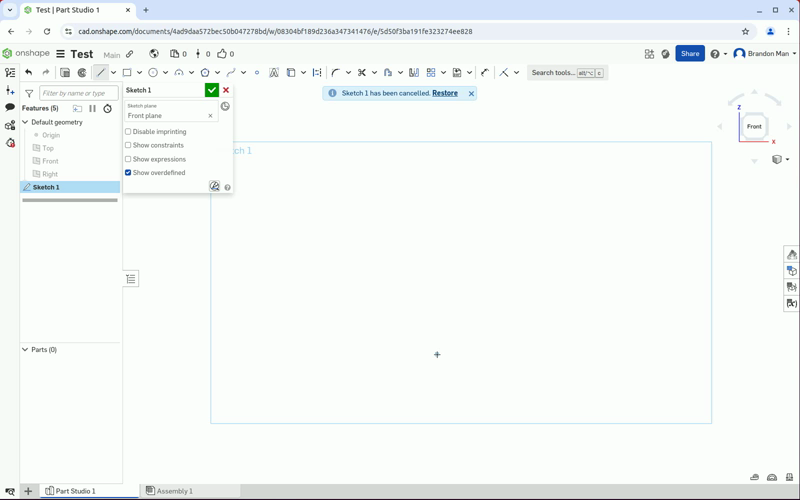
key_down(shift)
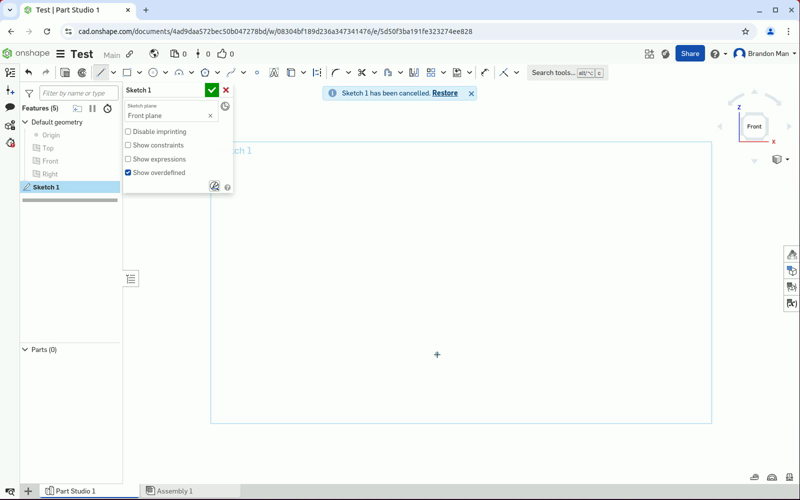
mouse_move(467, 354)
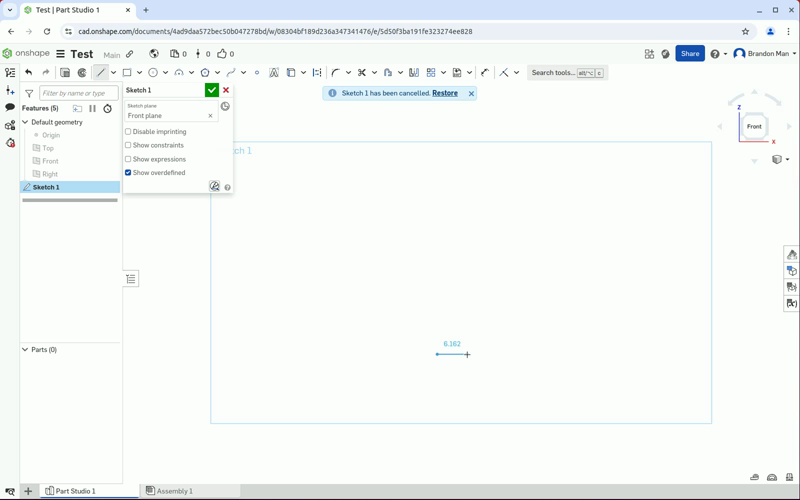
mouse_move(480, 354)
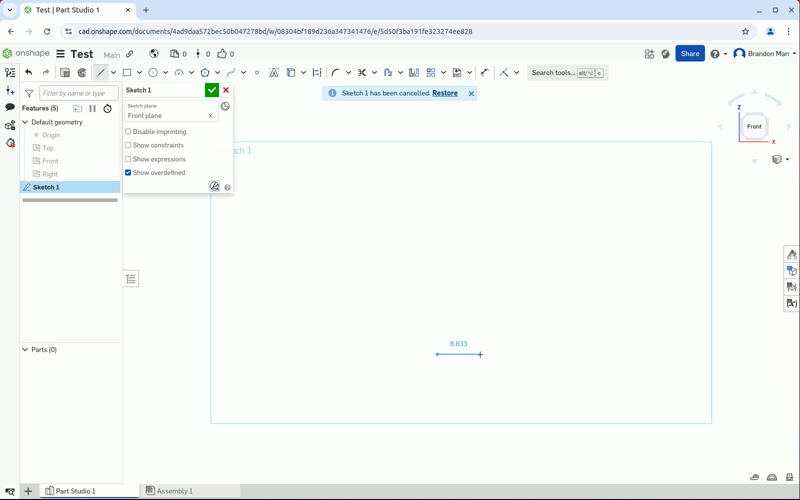
click(480, 354)
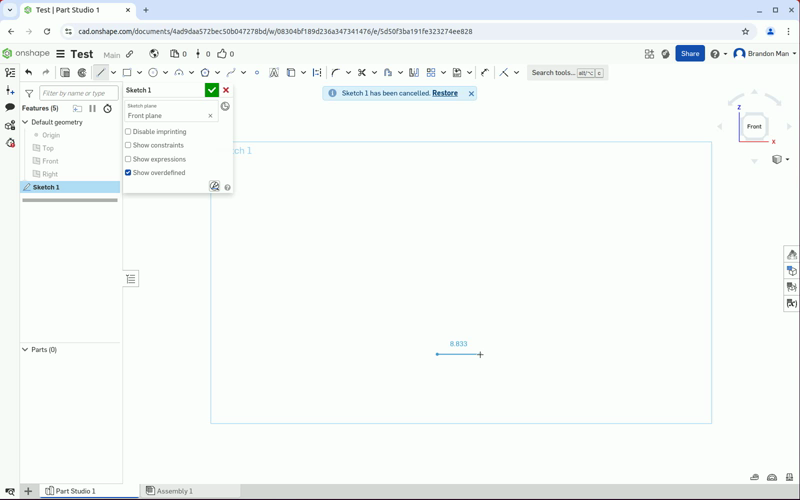
key_up(shift)
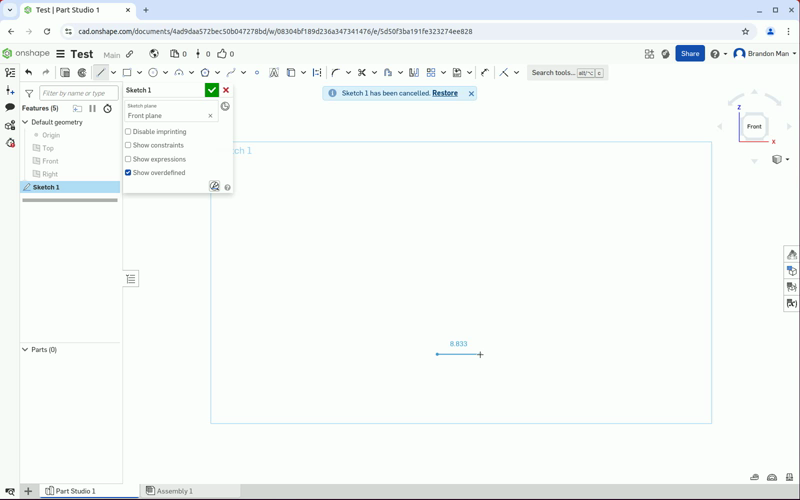
key_down(shift)
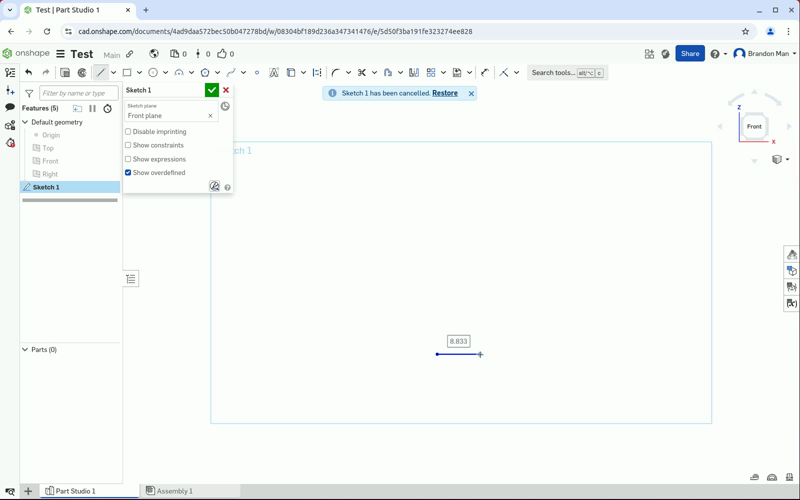
mouse_move(480, 282)
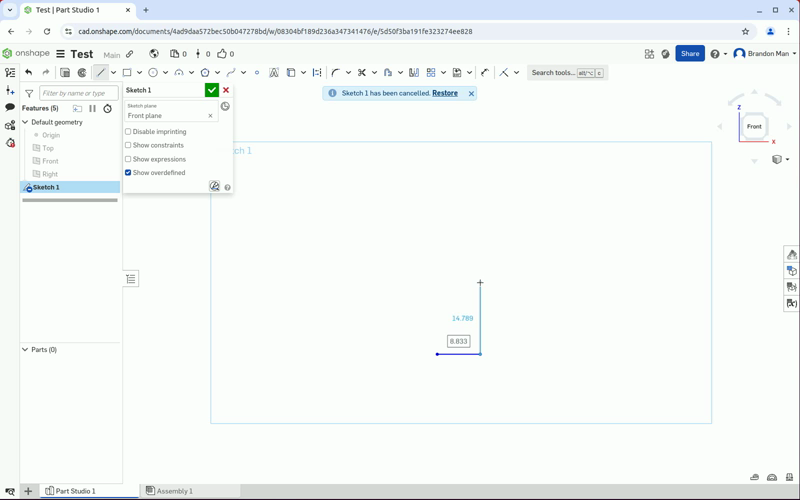
click(480, 282)
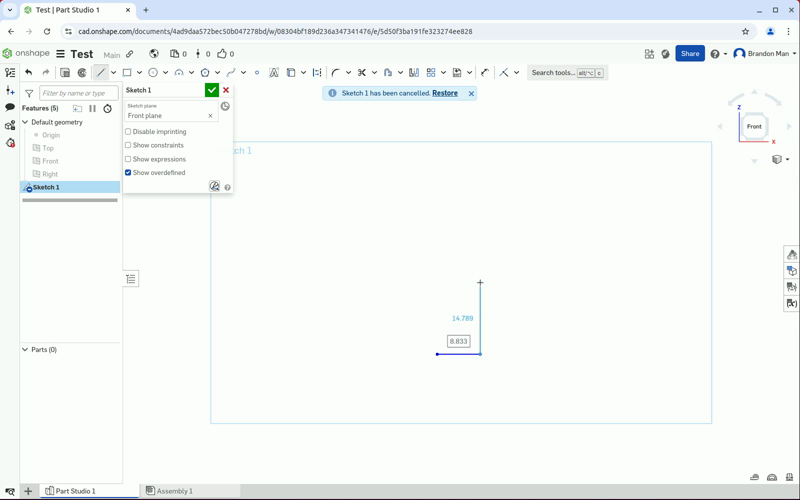
key_up(shift)
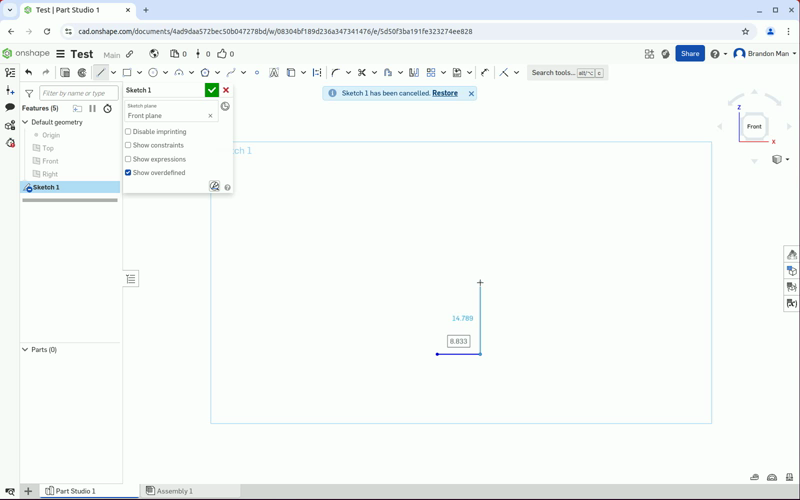
key_down(shift)
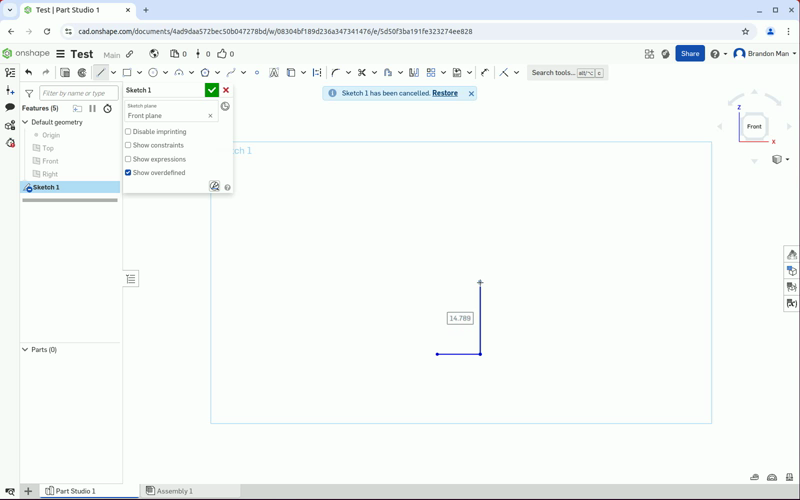
mouse_move(510, 282)
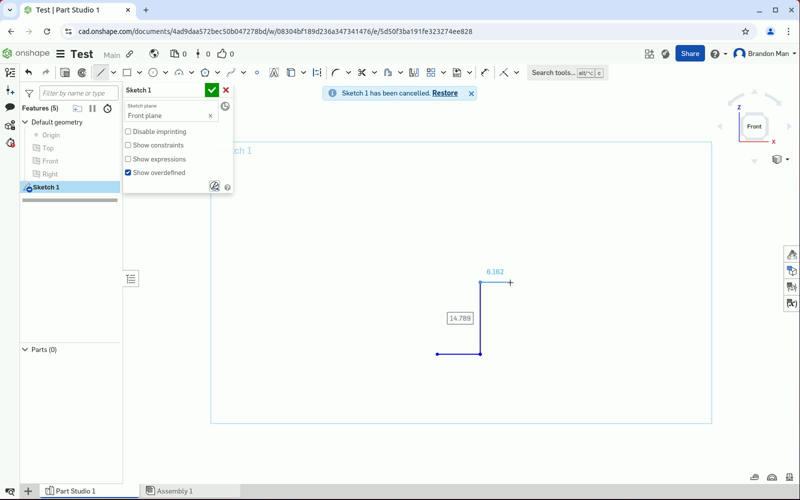
mouse_move(460, 253)
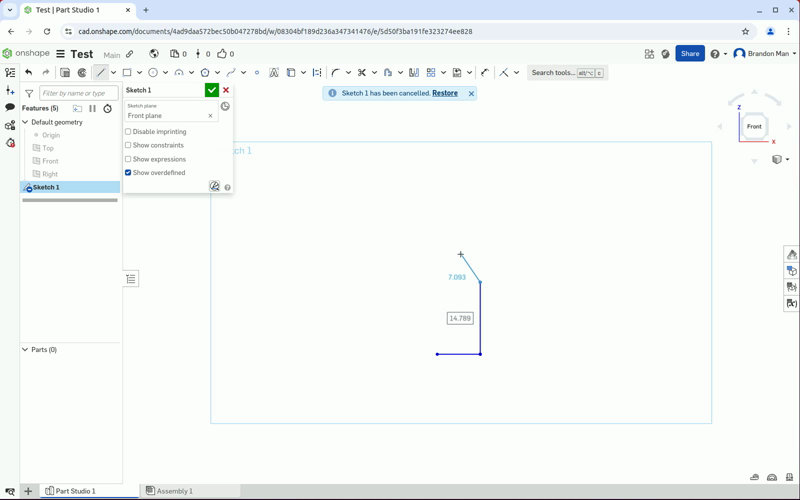
click(460, 253)
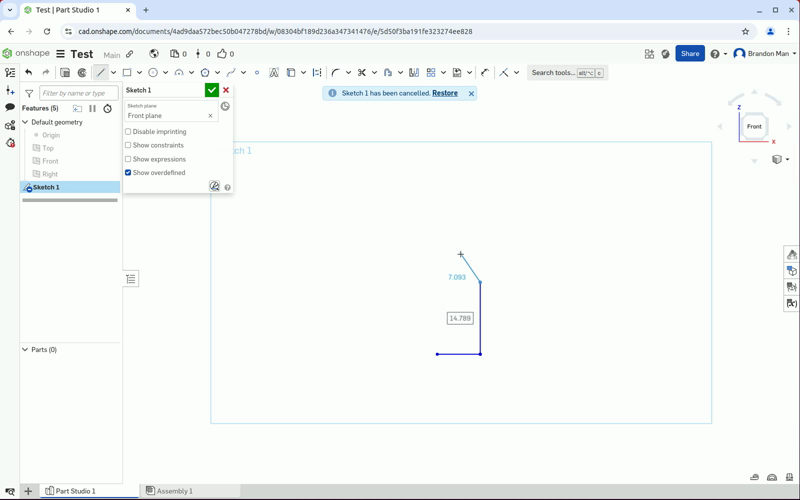
key_up(shift)
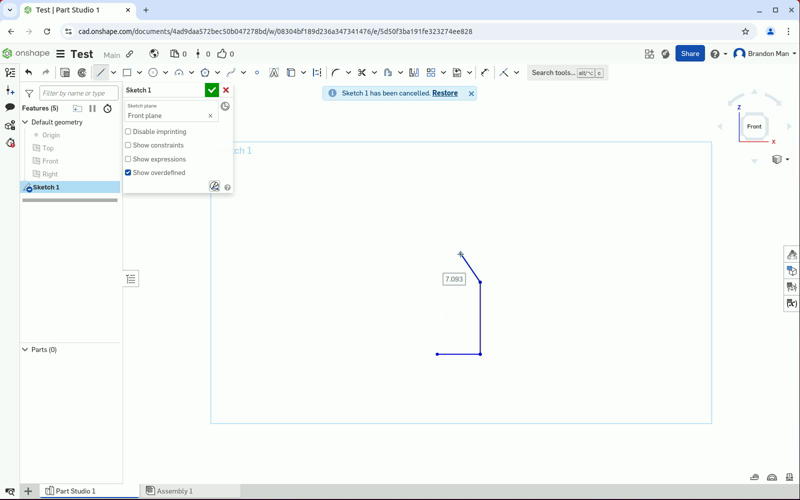
key_down(shift)
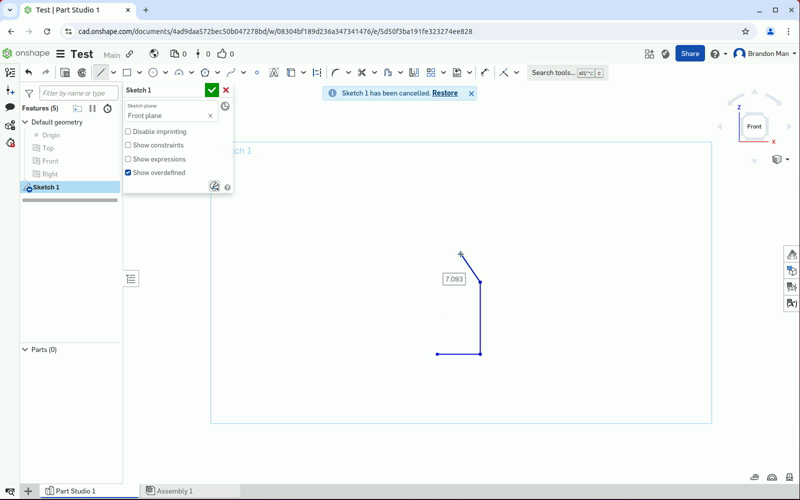
mouse_move(490, 253)
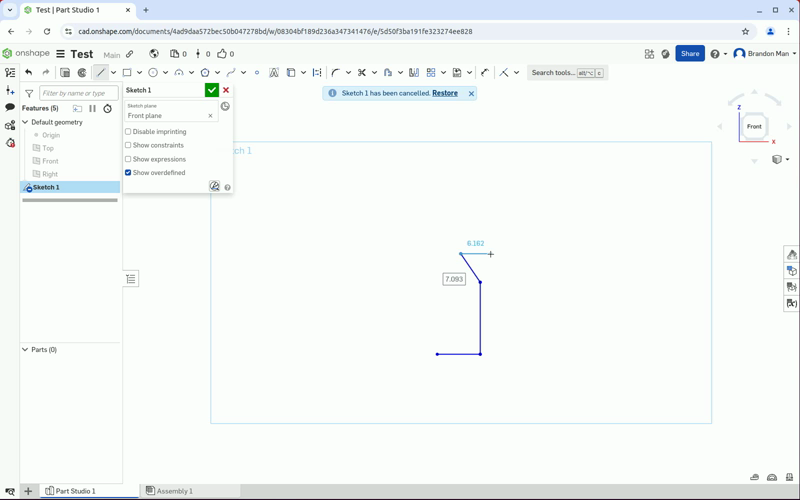
mouse_move(437, 282)
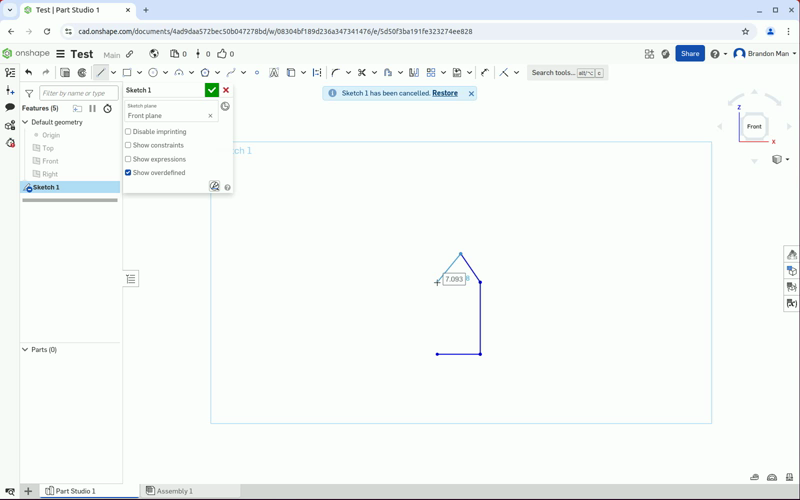
click(437, 282)
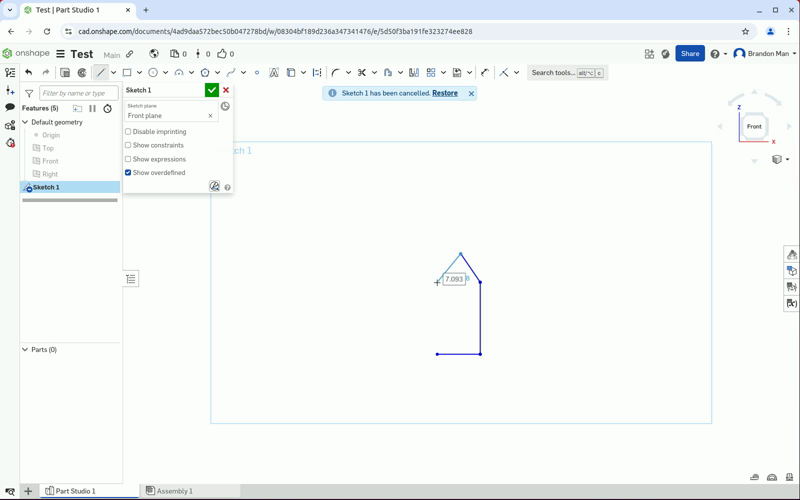
key_up(shift)
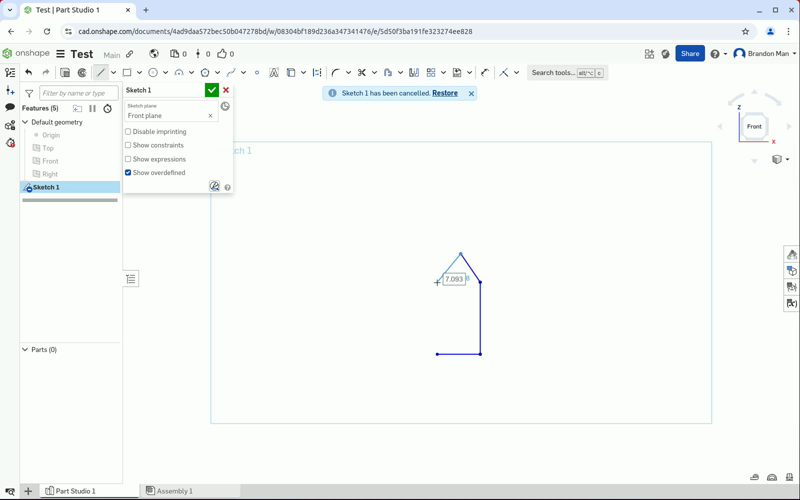
key_down(shift)
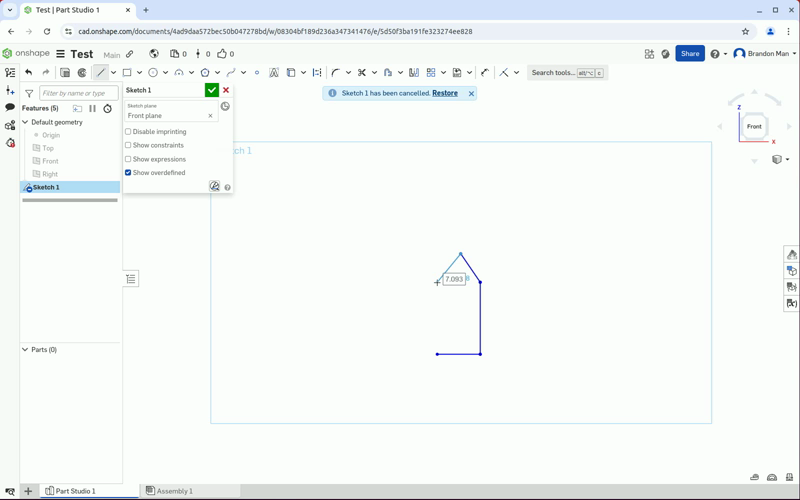
mouse_move(437, 345)
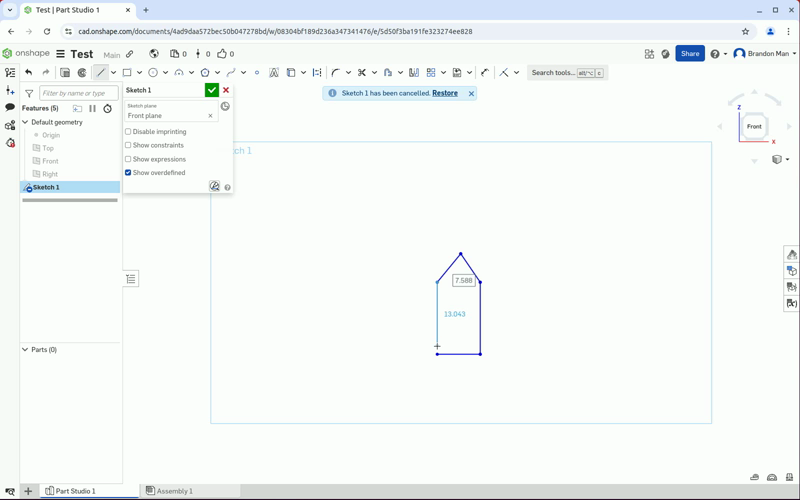
click(437, 345)
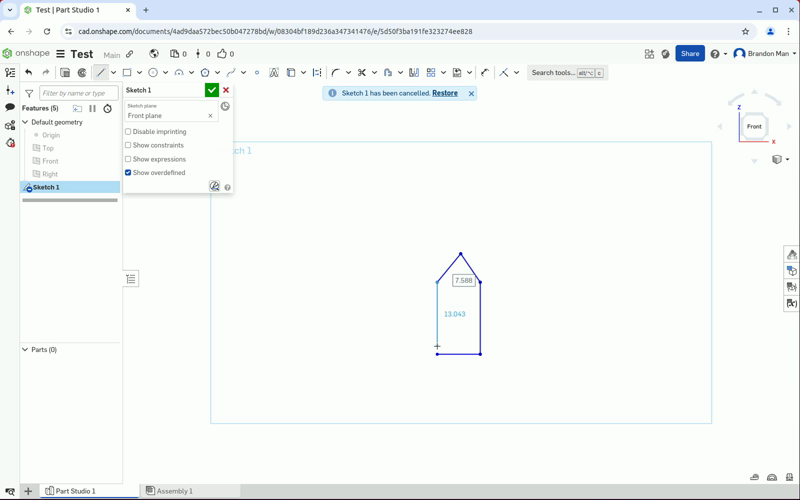
key_up(shift)
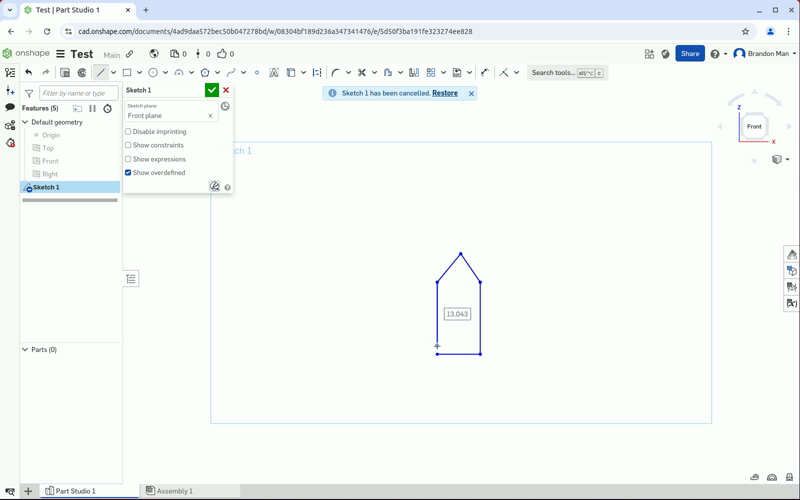
mouse_move(467, 345)
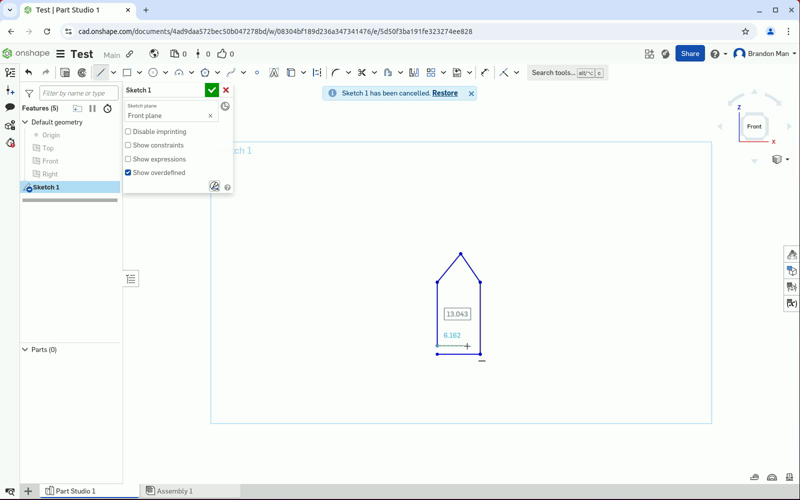
key_down(shift)
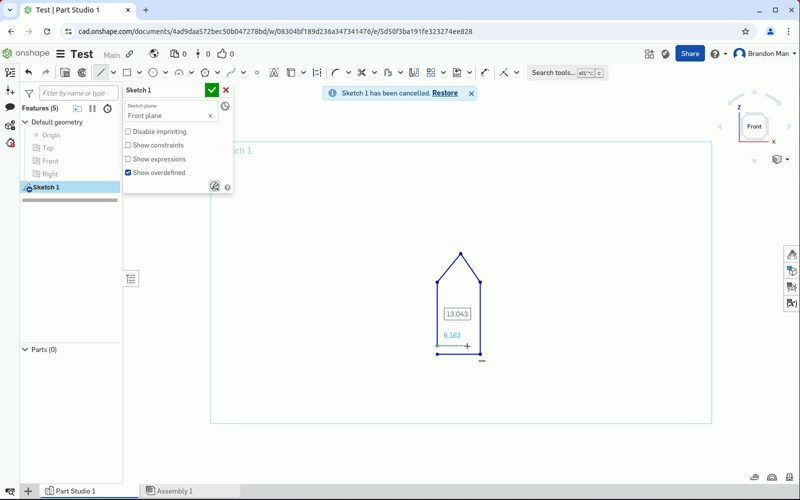
mouse_move(437, 354)
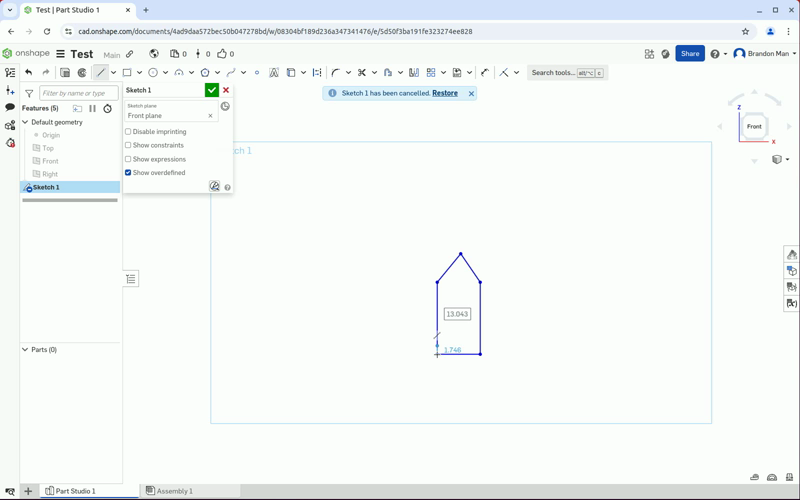
key_up(shift)
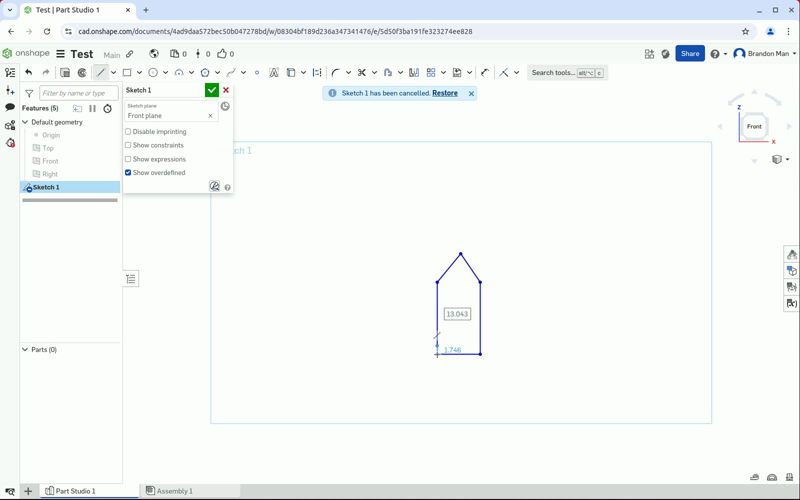
click(437, 354)
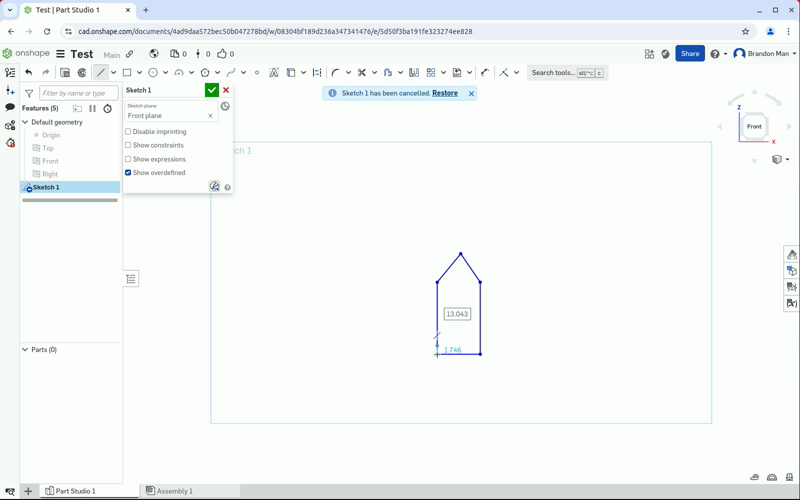
key(esc)
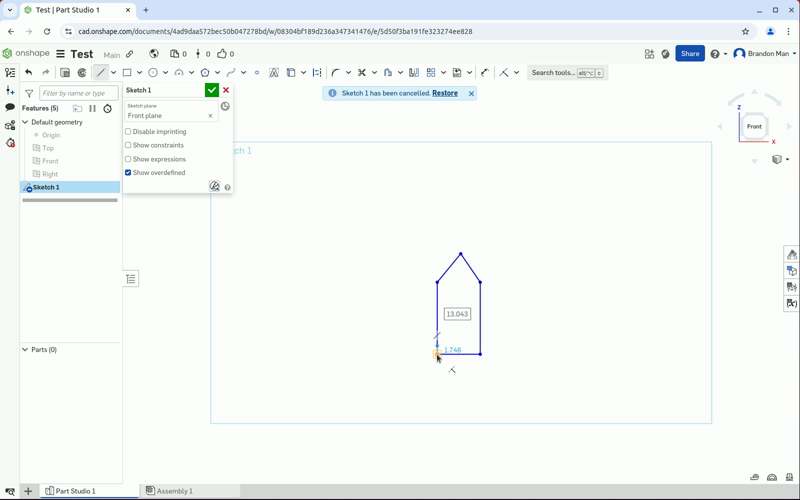
mouse_move(462, 279)
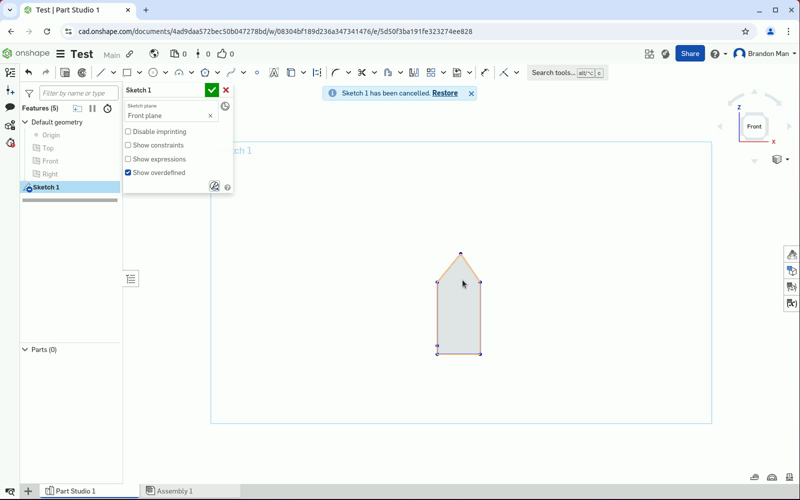
click(462, 279)
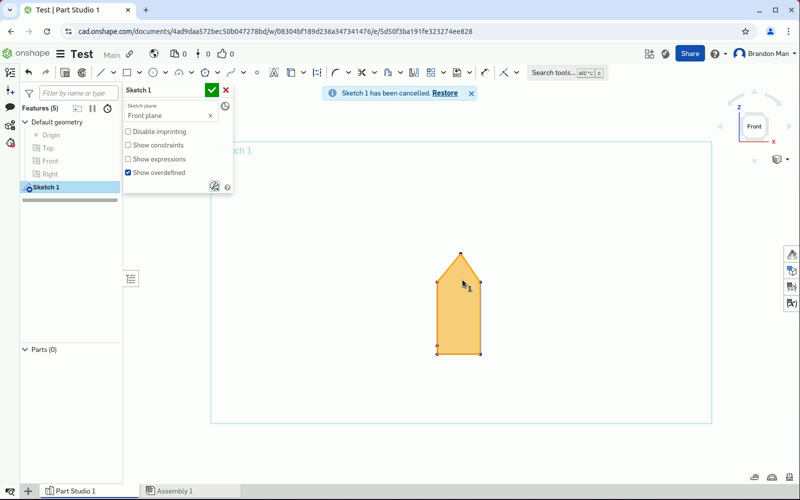
mouse_move(73, 352)
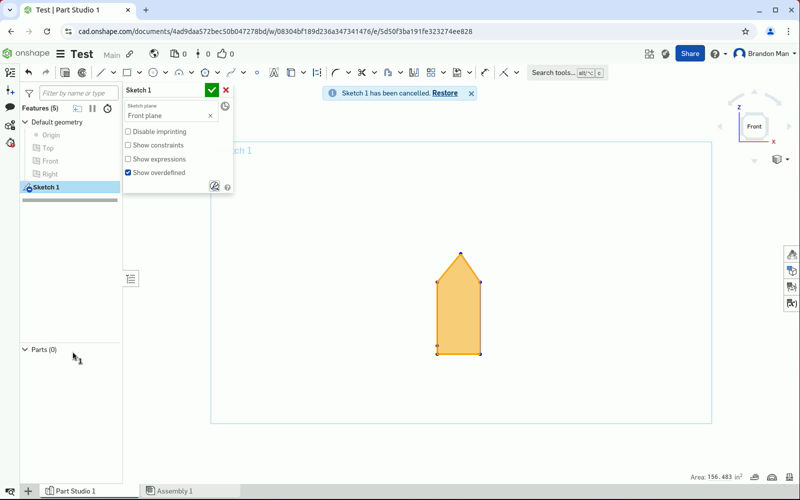
key(shift+y)
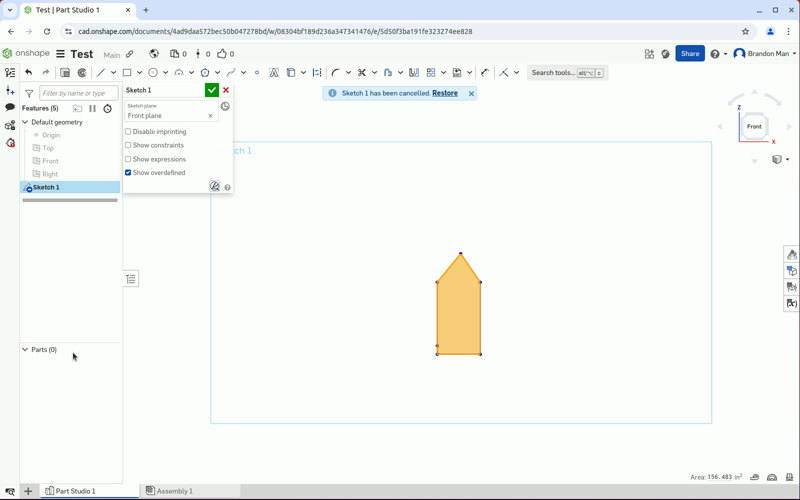
key(shift+e)
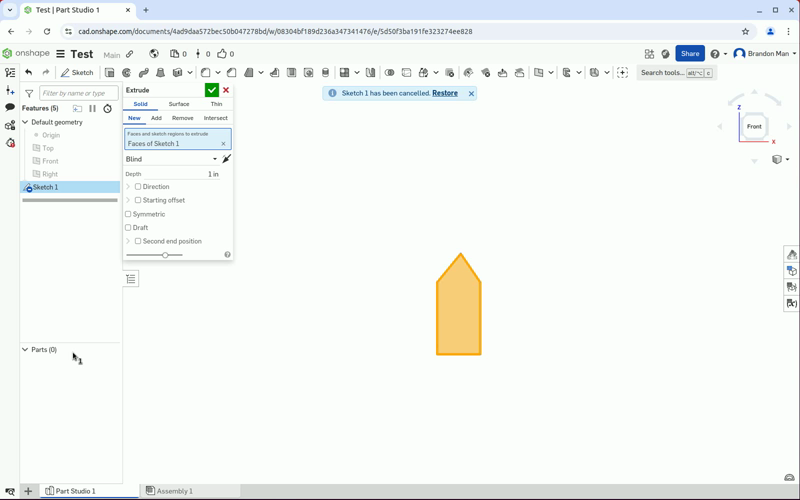
mouse_move(143, 106)
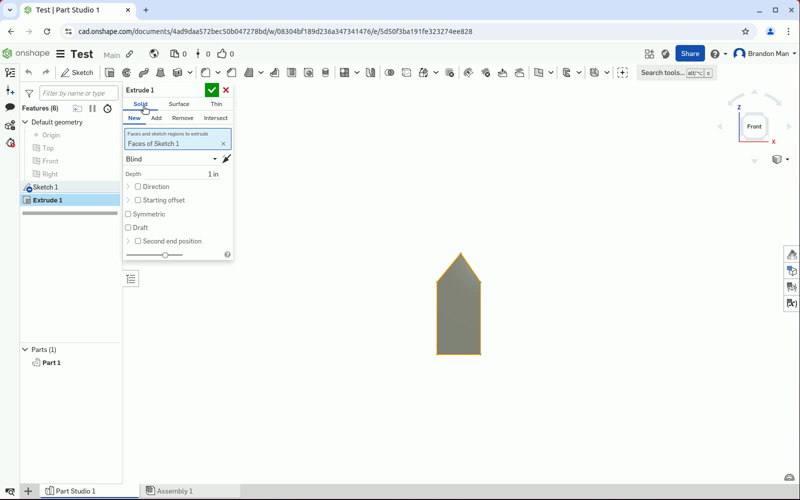
click(143, 106)
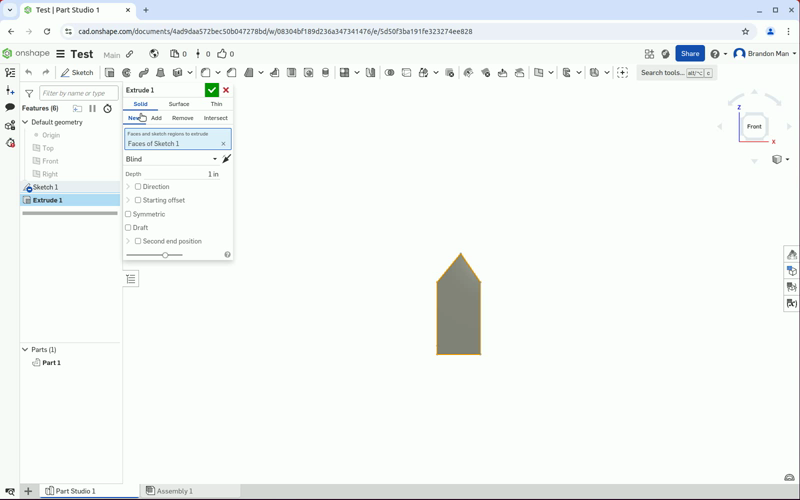
mouse_move(137, 120)
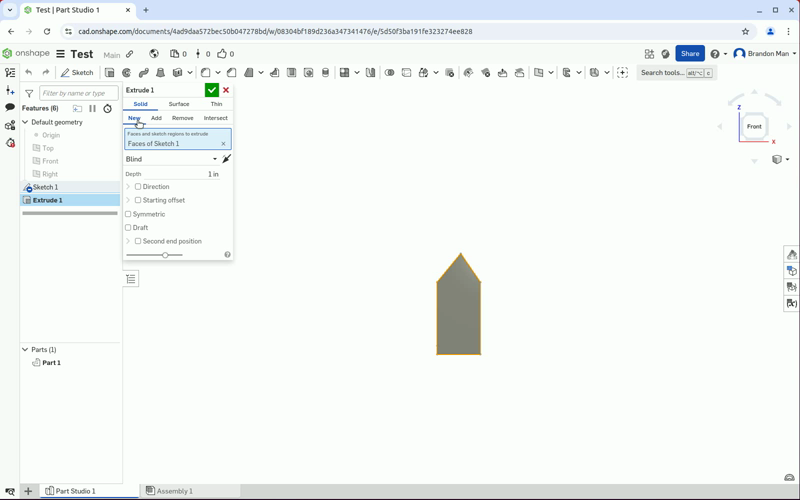
click(137, 120)
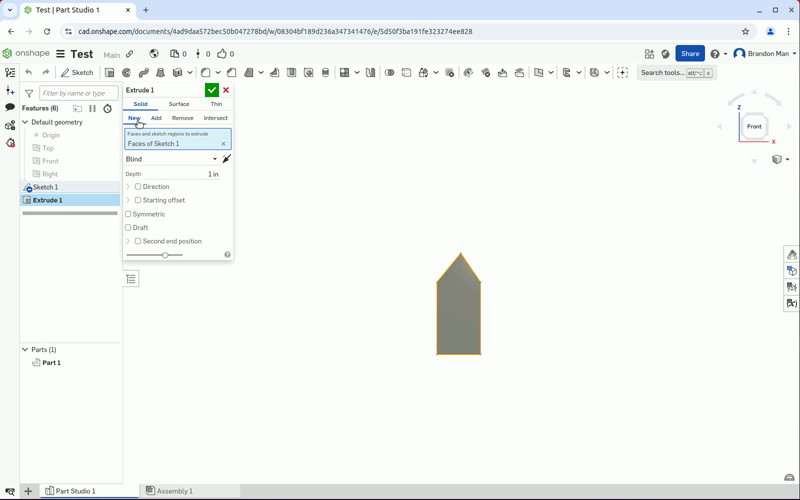
key(tab, 4)
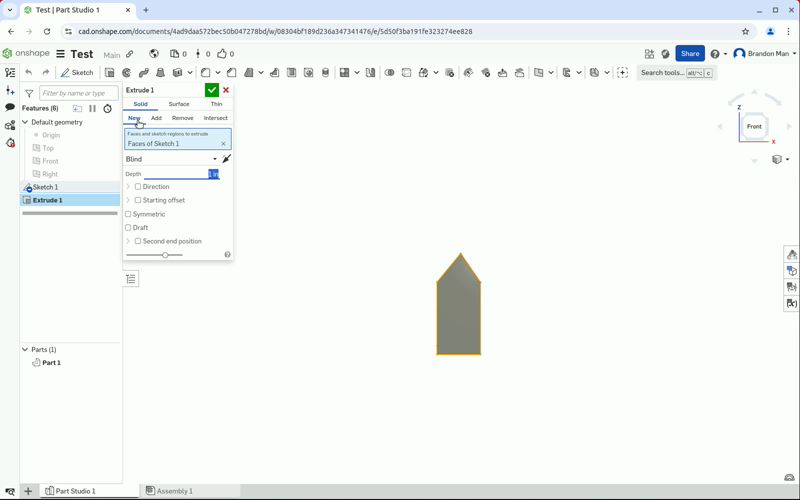
text(23.108)
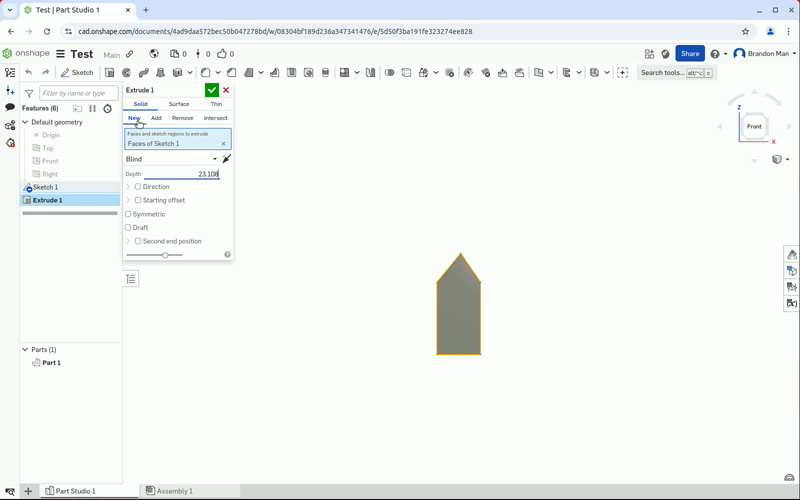
key(enter)
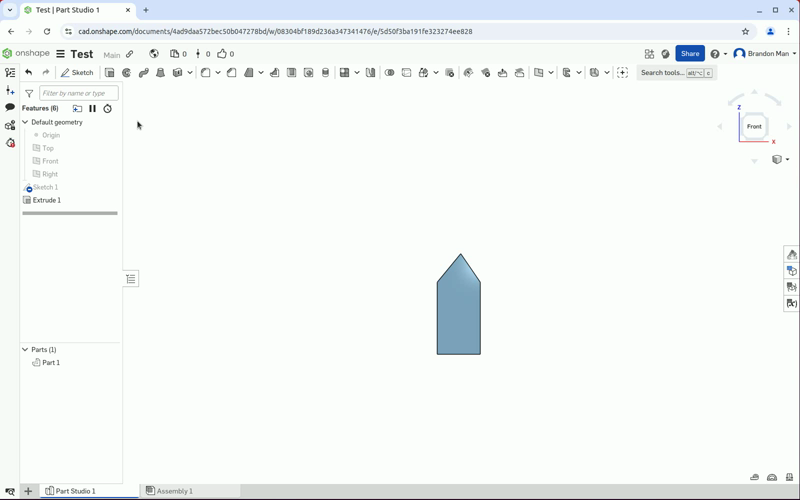
key(shift+h)
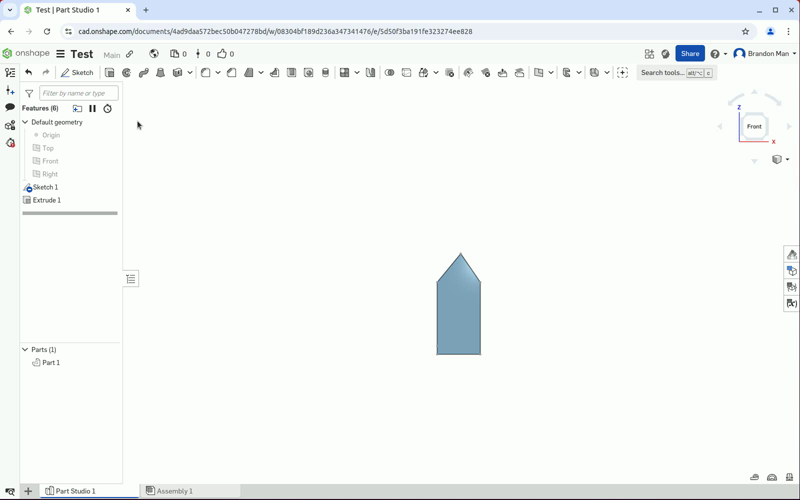
key(shift+h)
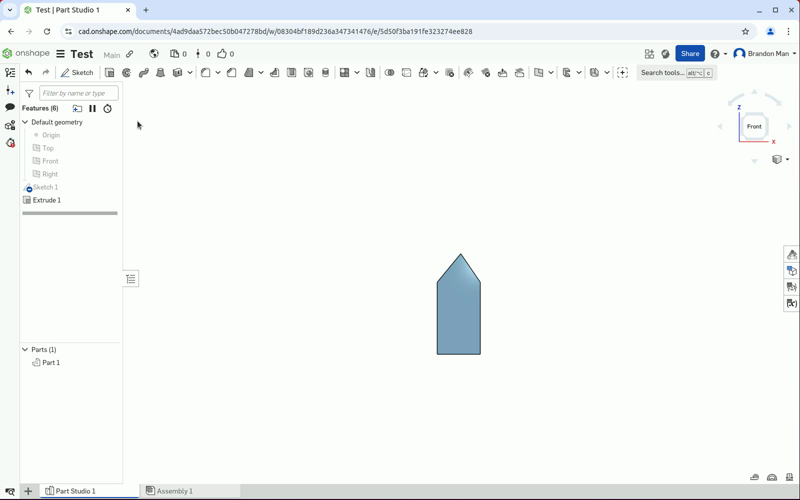
mouse_move(73, 189)
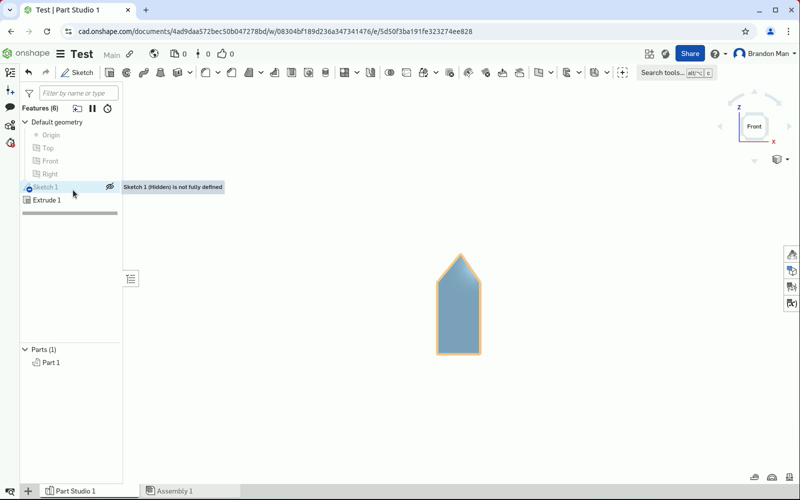
click(73, 189)
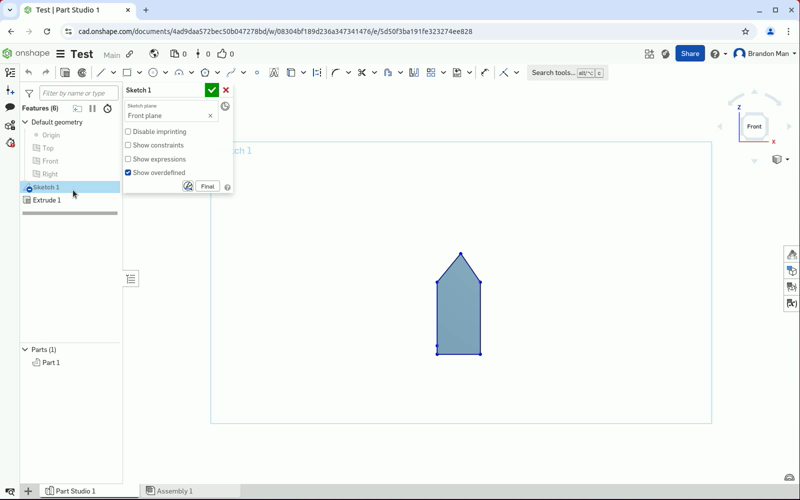
mouse_move(229, 92)
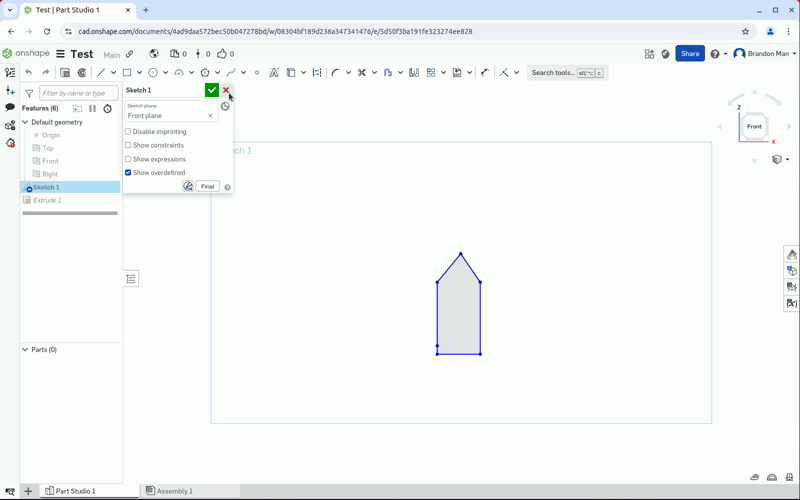
click(229, 92)
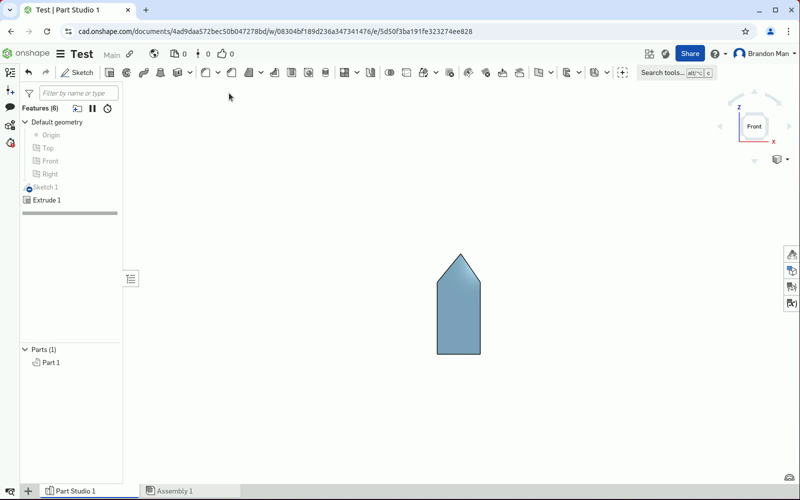
mouse_move(541, 75)
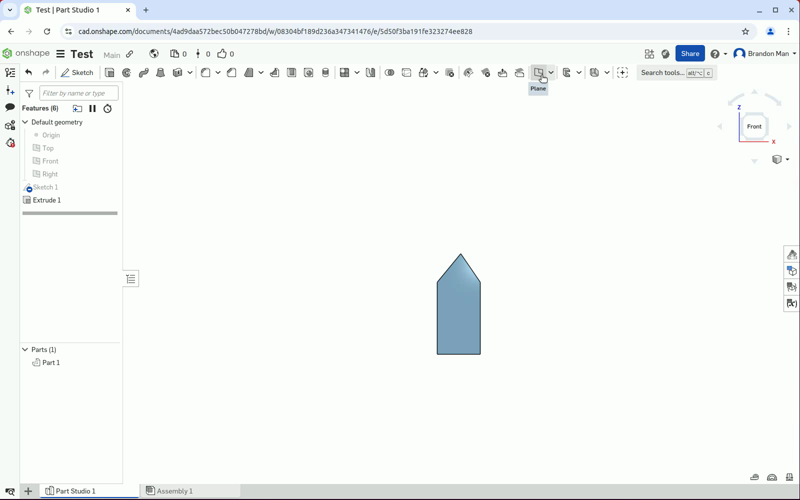
click(541, 75)
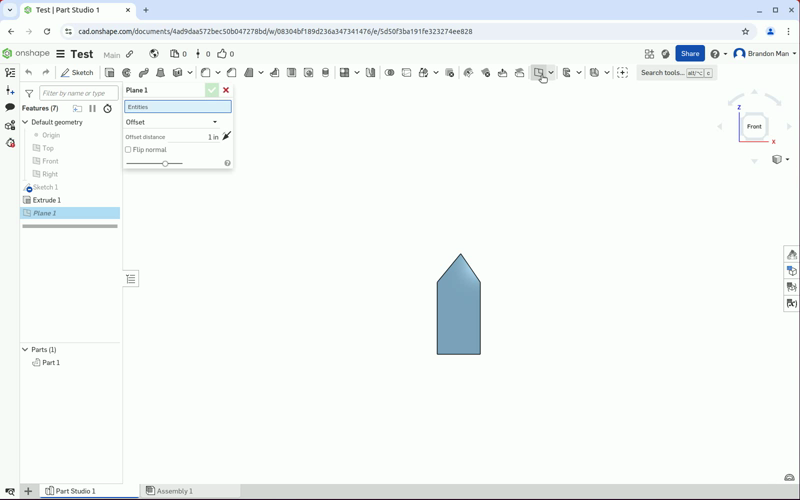
mouse_move(73, 163)
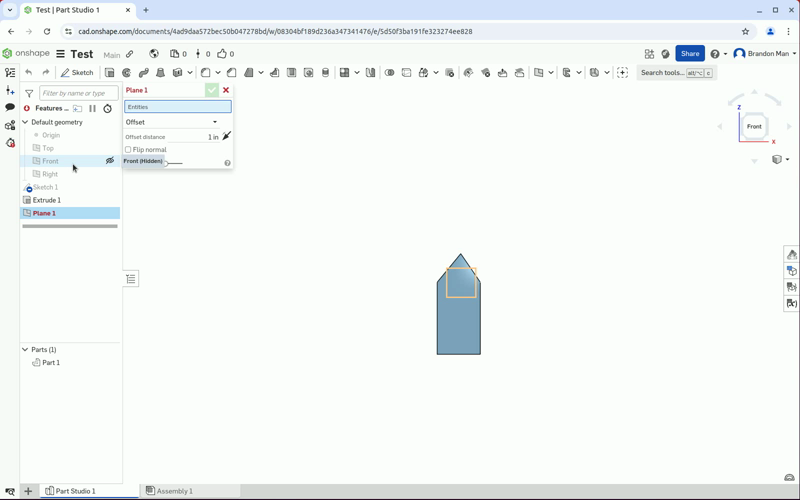
click(73, 163)
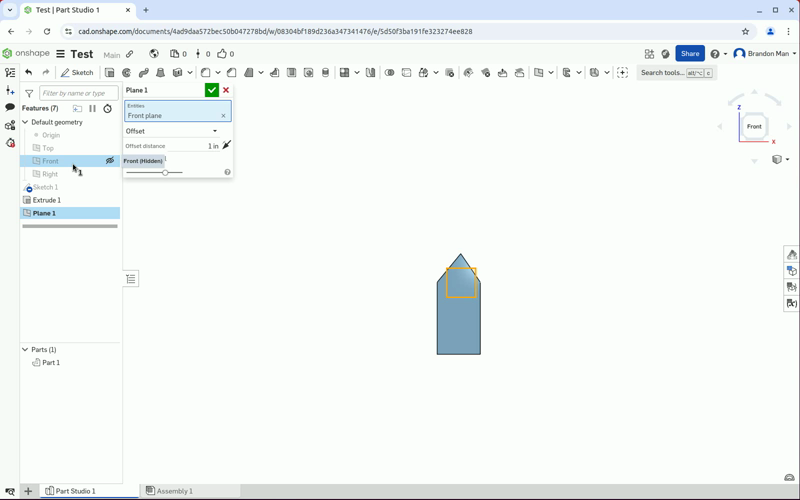
key(tab, 2)
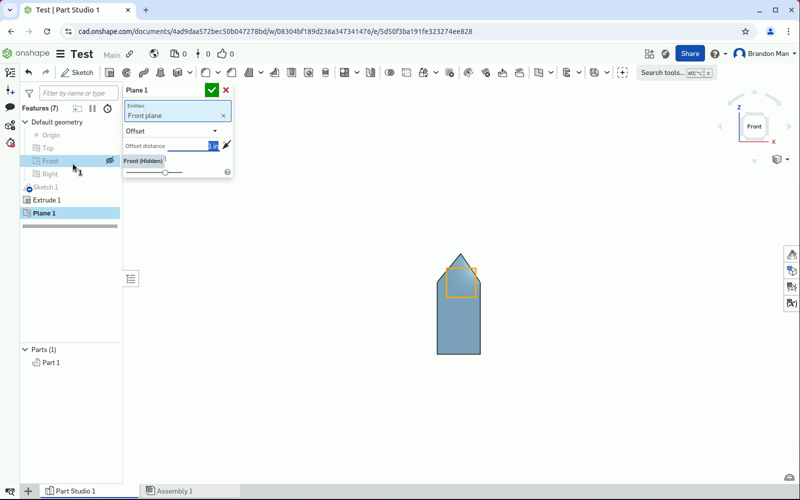
text(23.108)
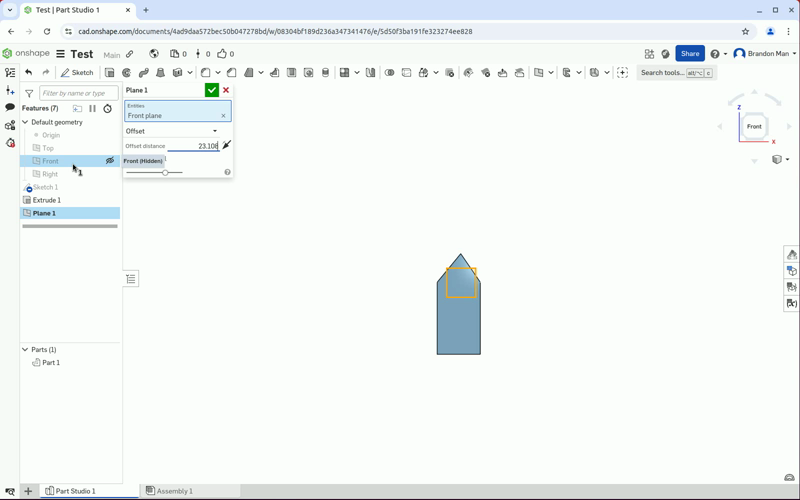
key(enter, 2)
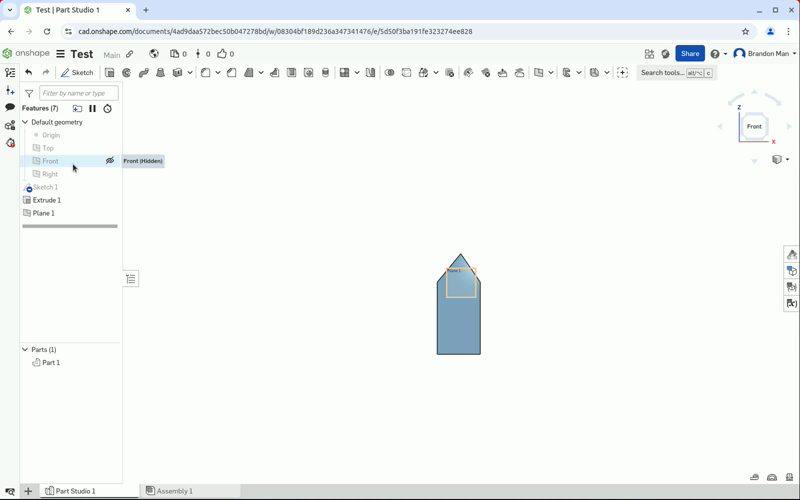
key(shift+s)
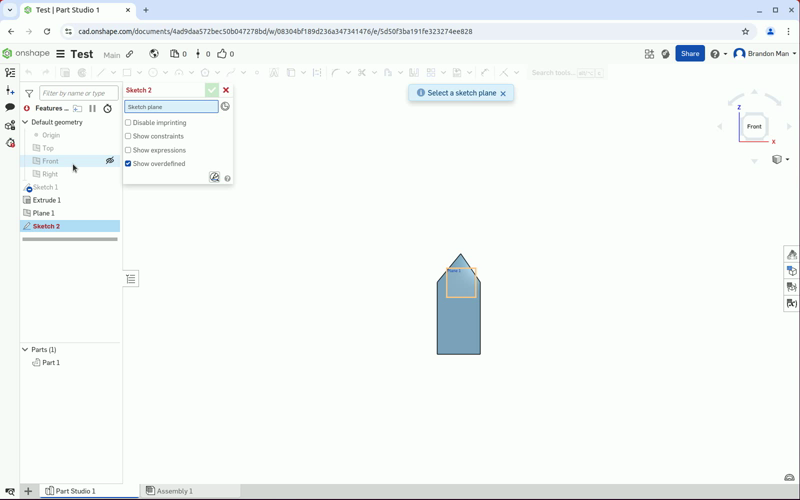
mouse_move(73, 215)
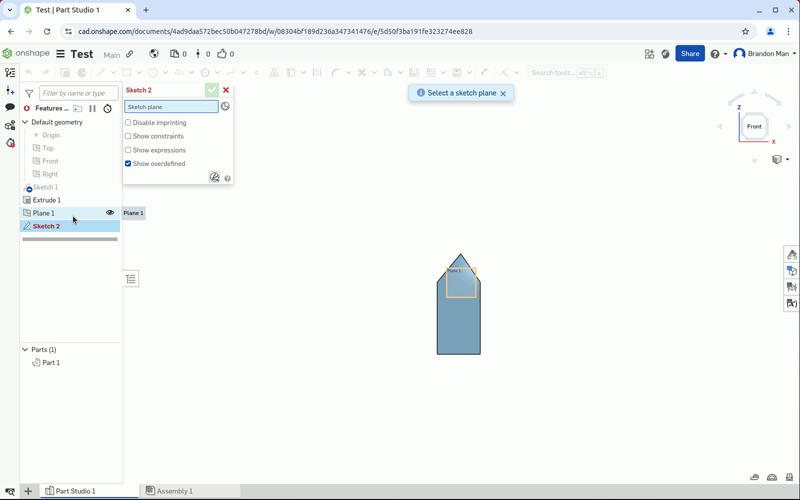
click(73, 215)
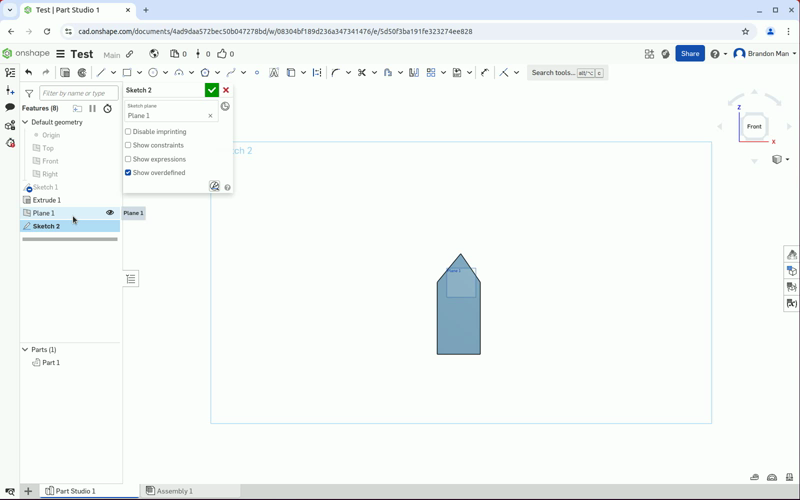
mouse_move(73, 352)
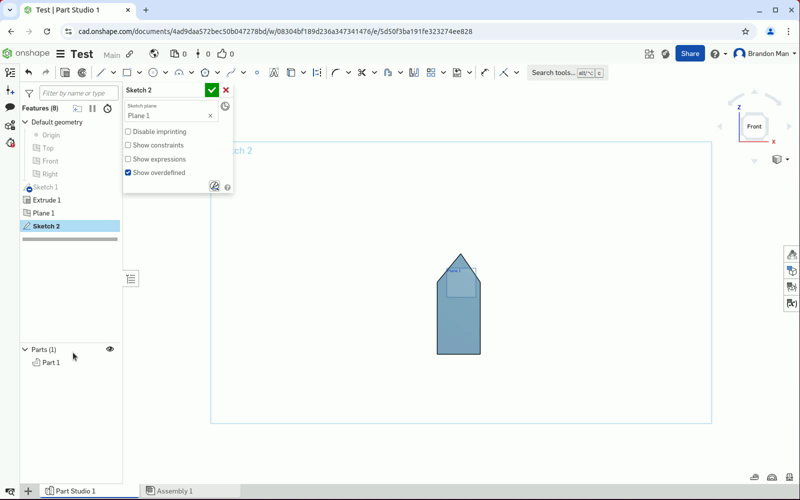
key(y)
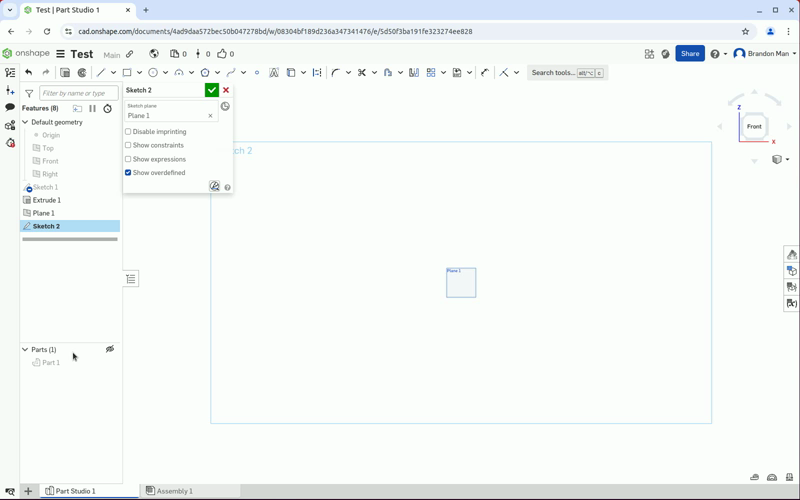
key(l)
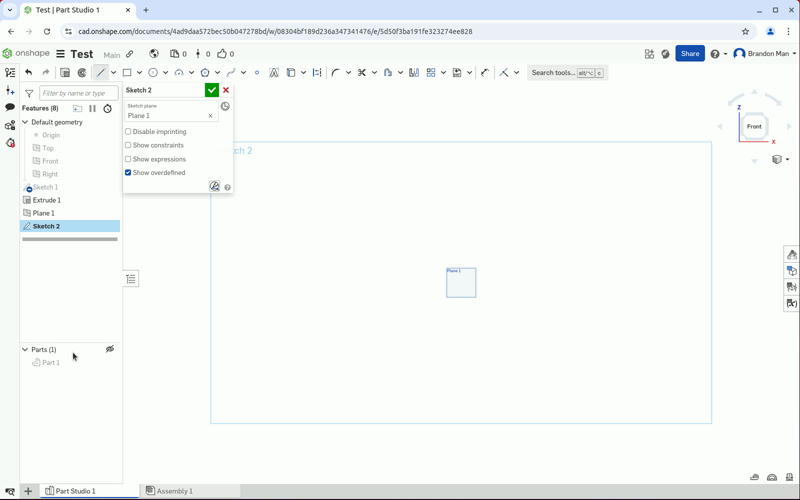
key_down(shift)
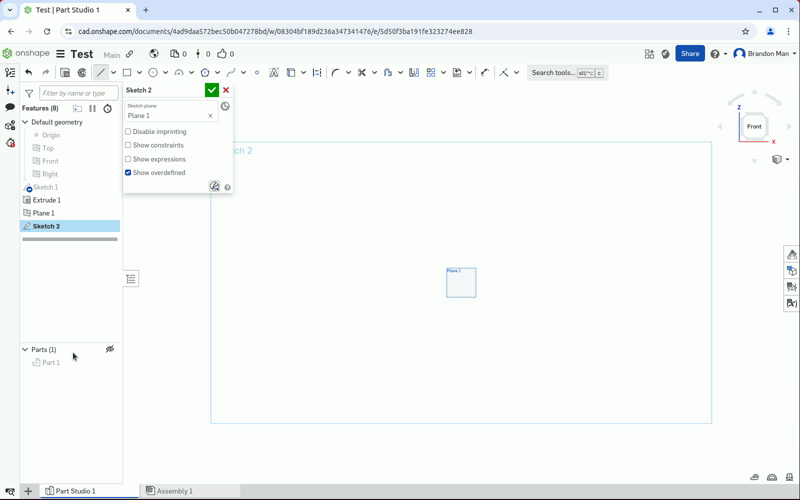
mouse_move(452, 354)
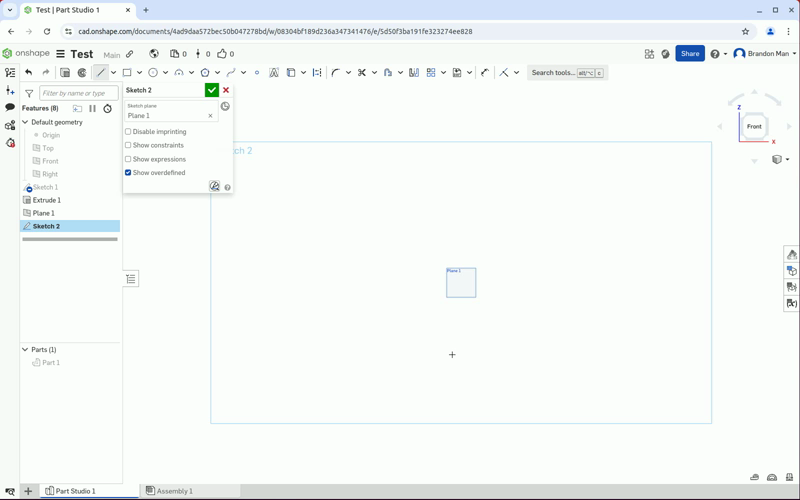
click(452, 354)
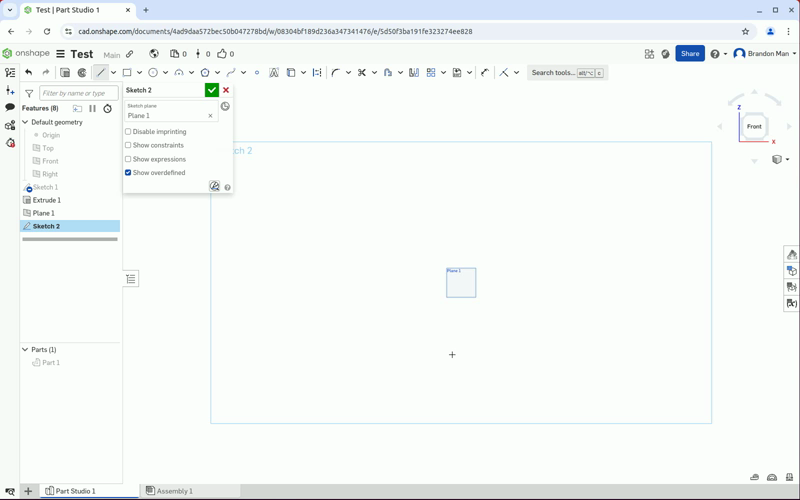
key_up(shift)
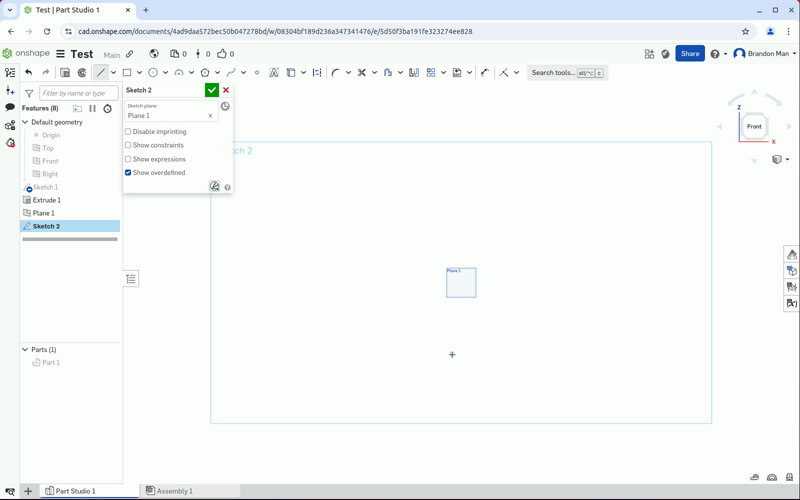
key_down(shift)
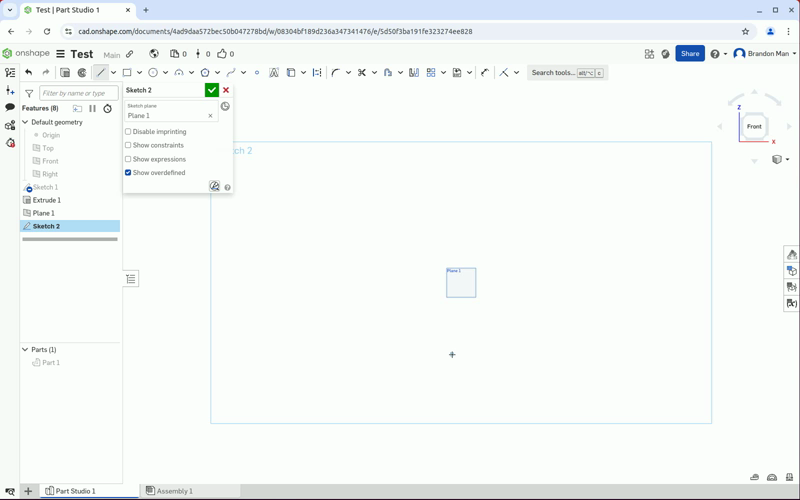
mouse_move(482, 354)
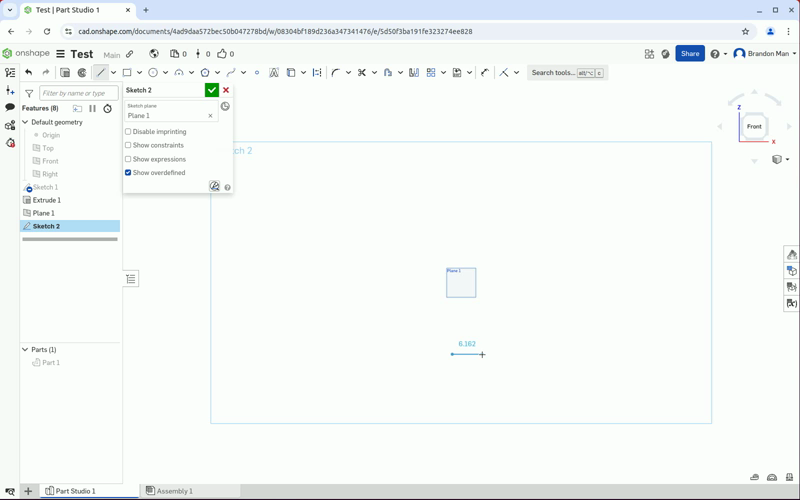
mouse_move(470, 354)
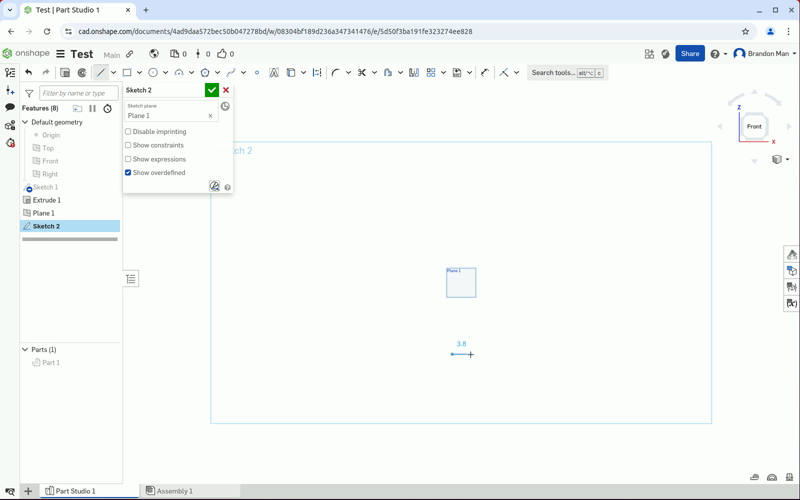
click(470, 354)
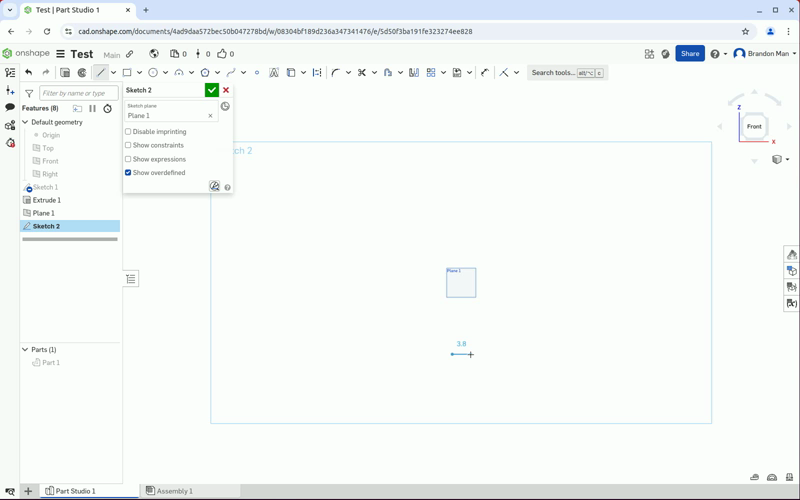
key_up(shift)
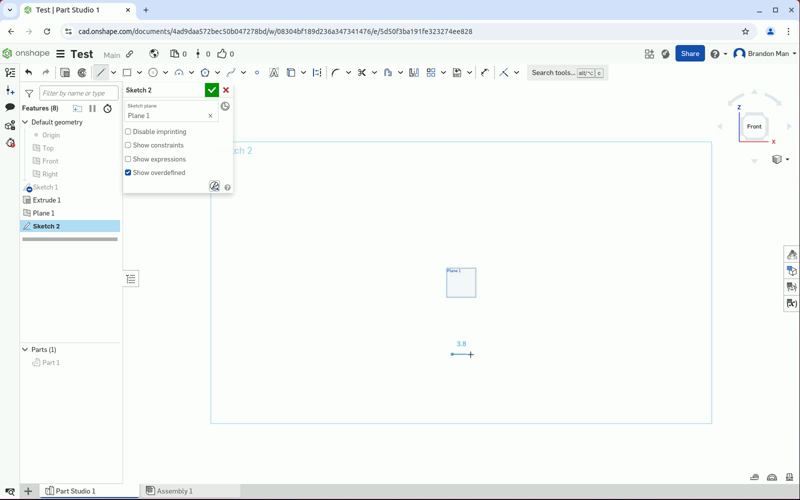
key_down(shift)
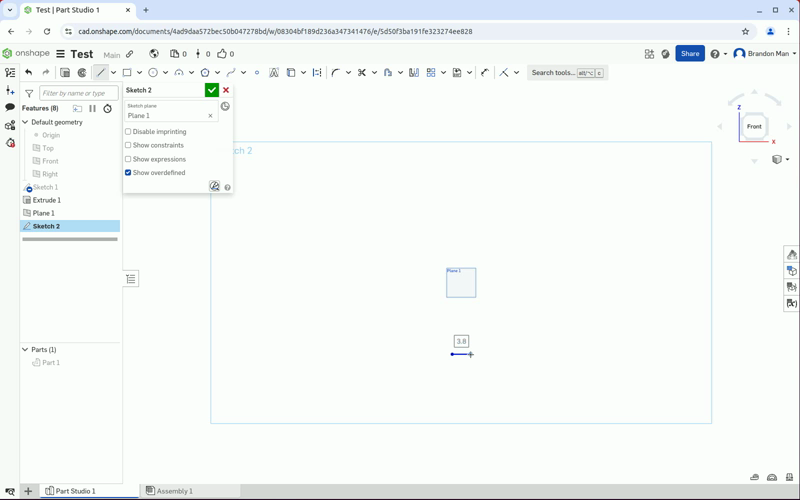
mouse_move(500, 354)
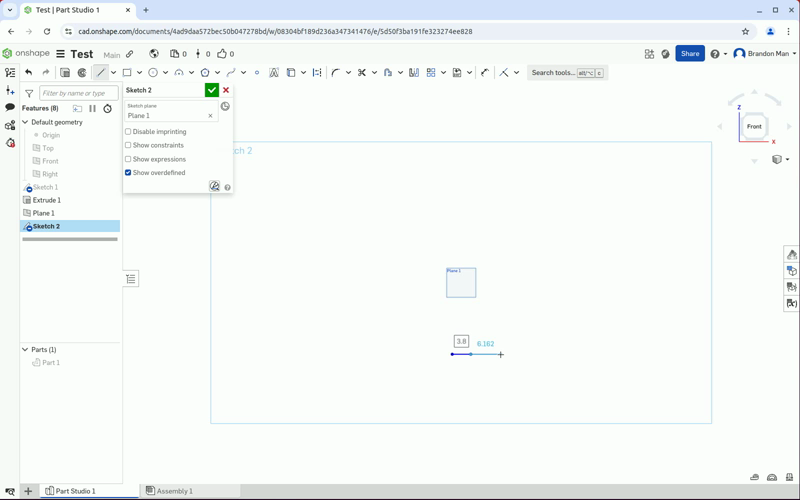
mouse_move(470, 323)
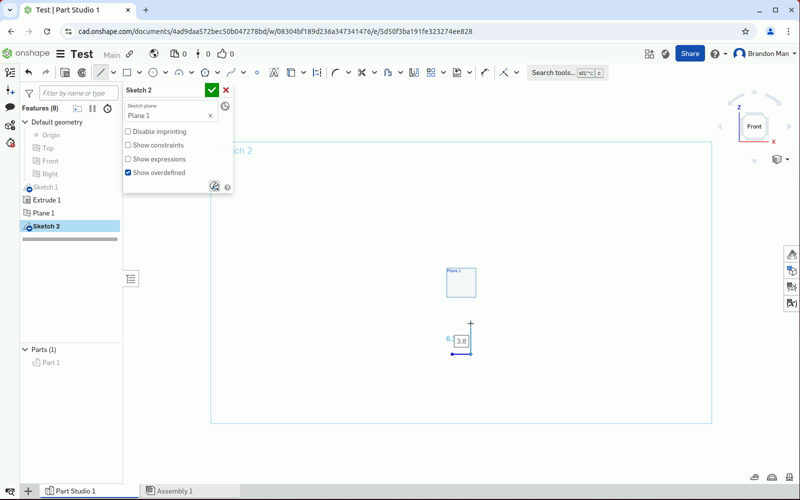
click(470, 323)
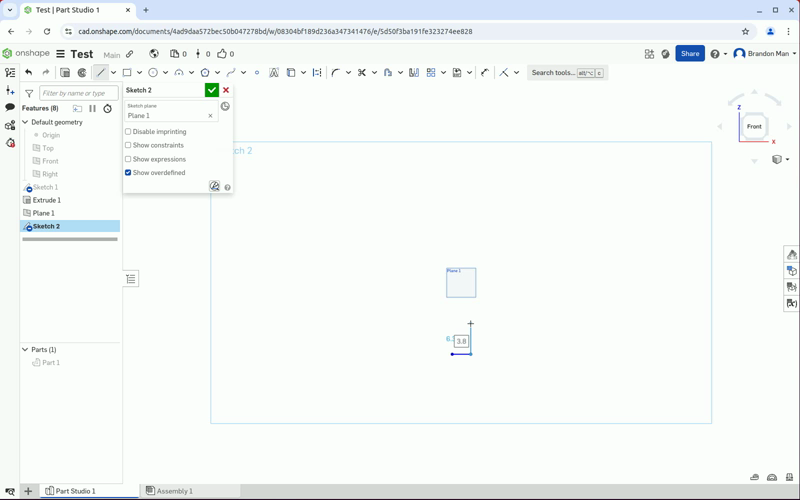
key_up(shift)
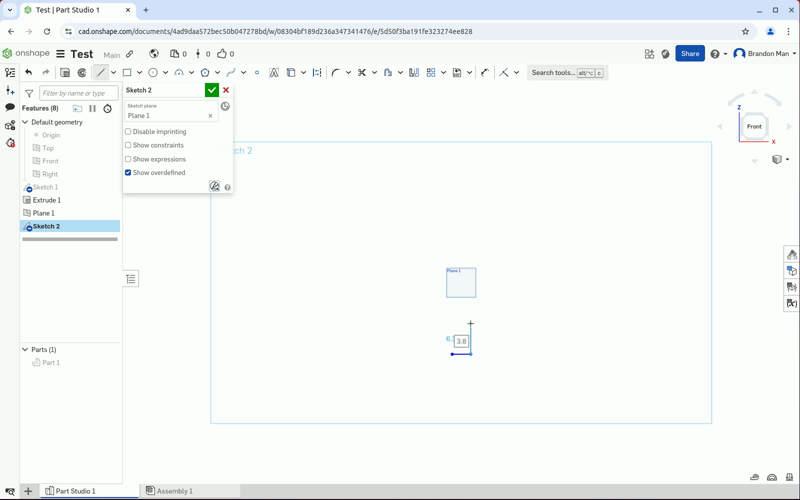
key_down(shift)
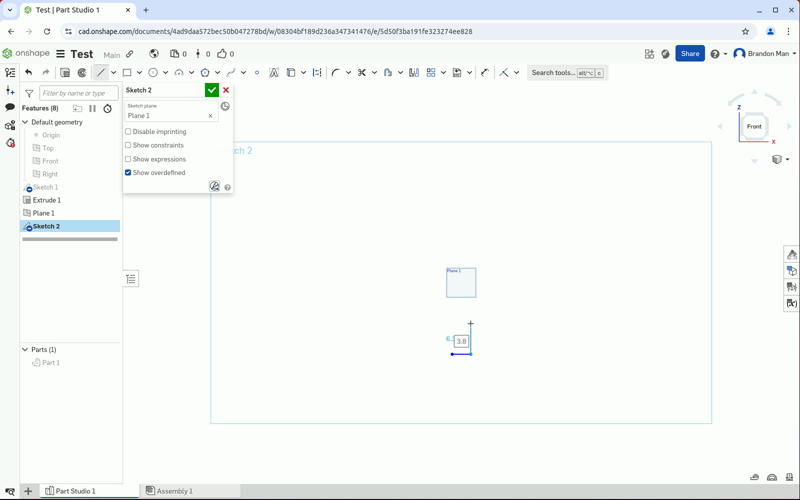
mouse_move(500, 323)
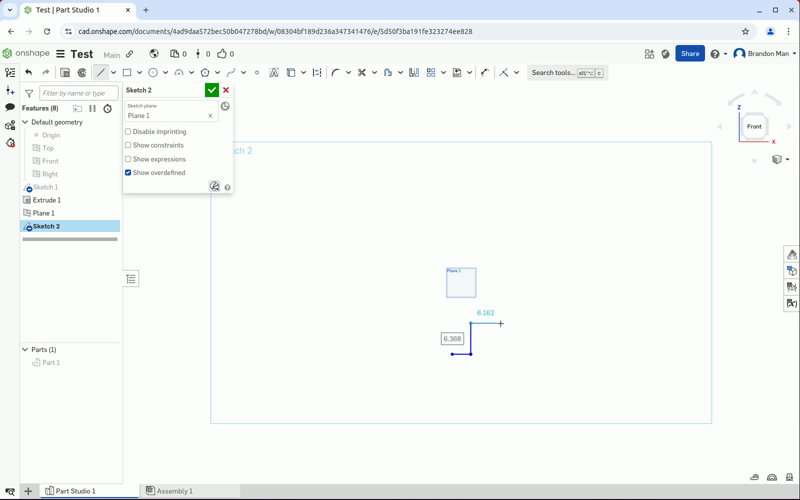
mouse_move(452, 323)
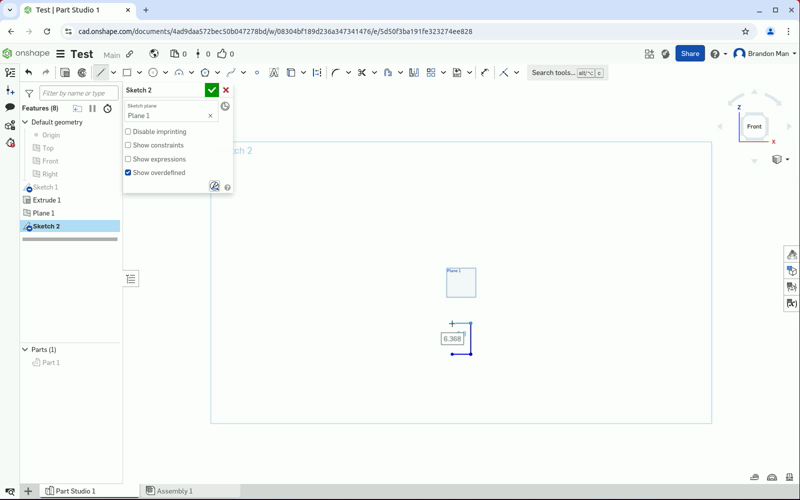
click(452, 323)
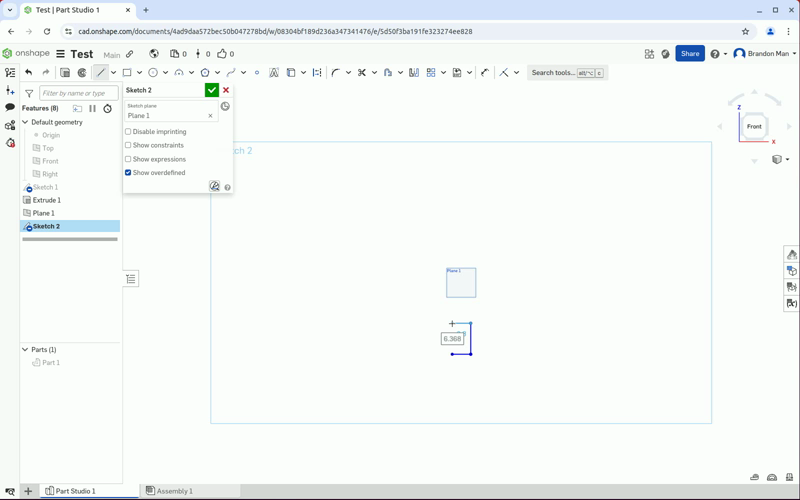
key_up(shift)
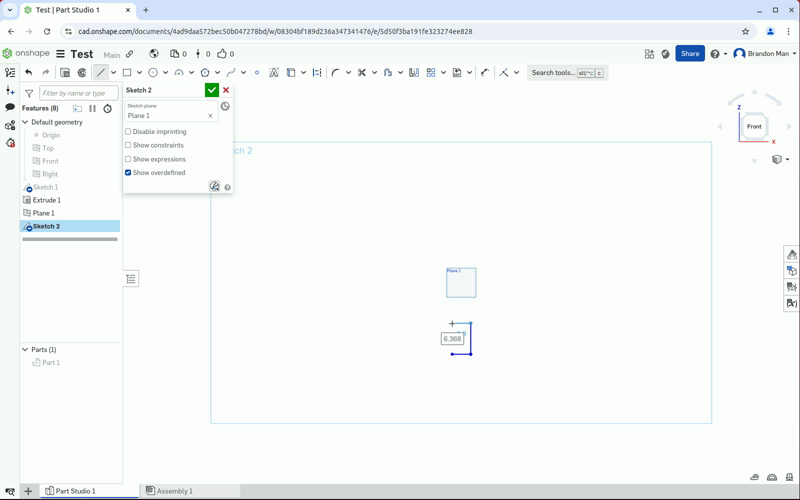
mouse_move(482, 323)
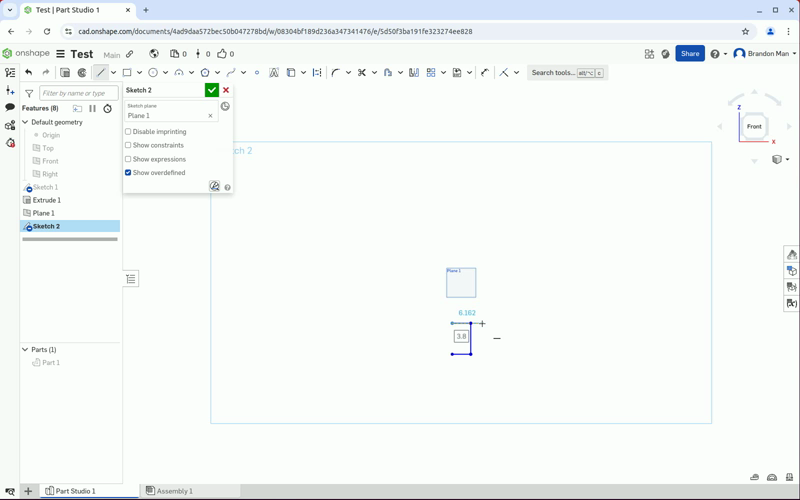
key_down(shift)
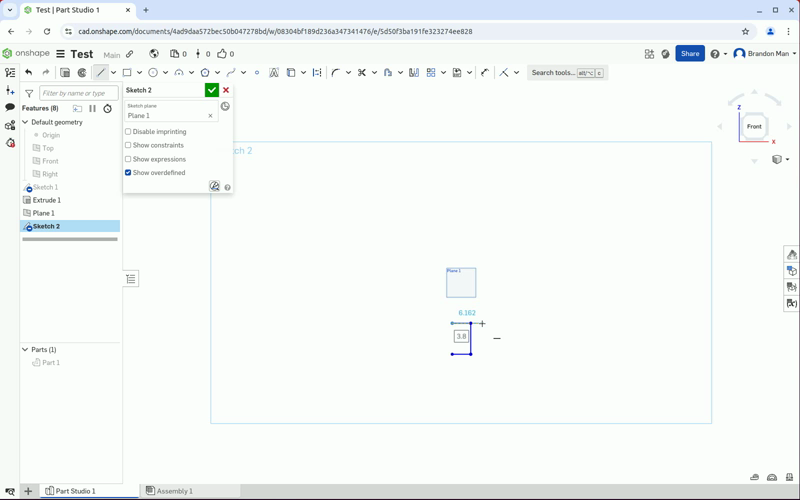
mouse_move(452, 354)
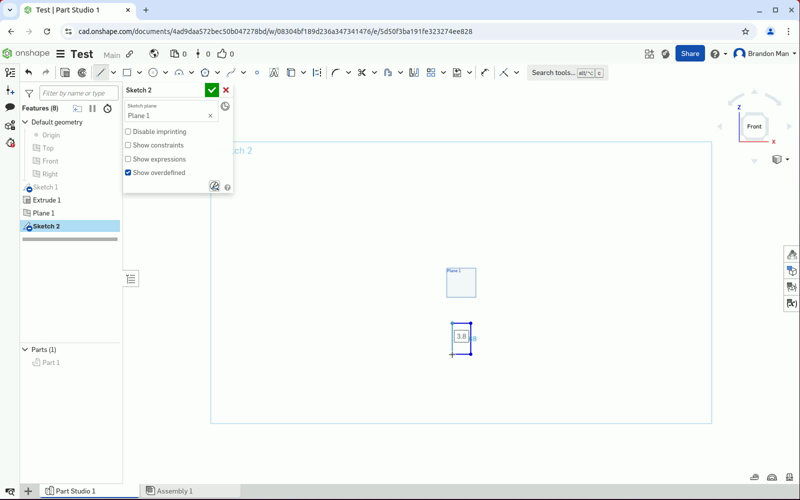
key_up(shift)
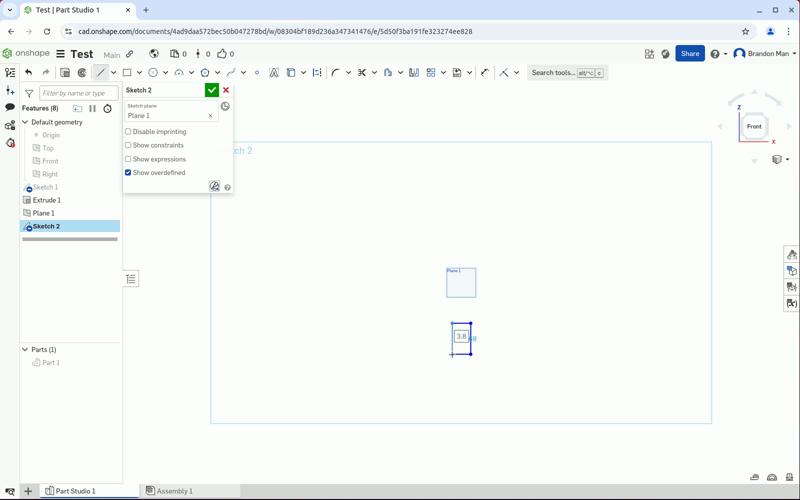
click(452, 354)
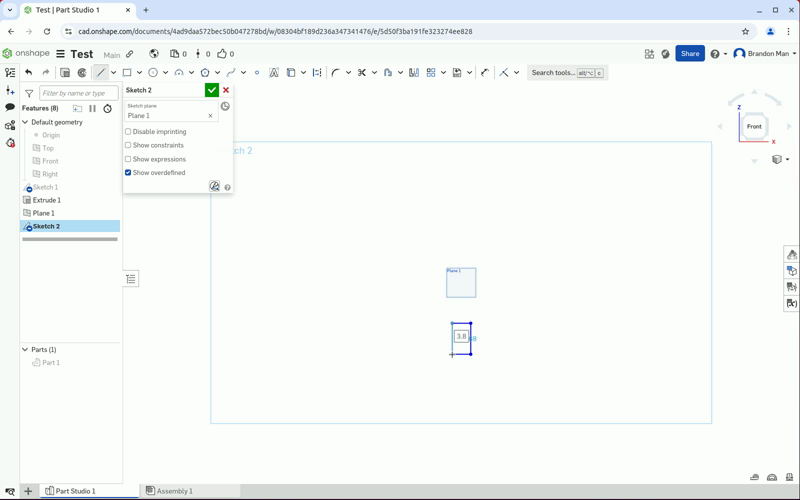
key(esc)
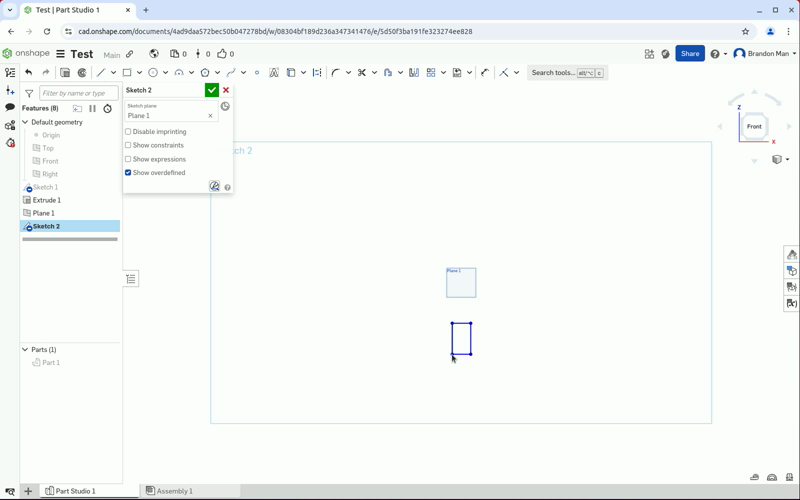
mouse_move(459, 342)
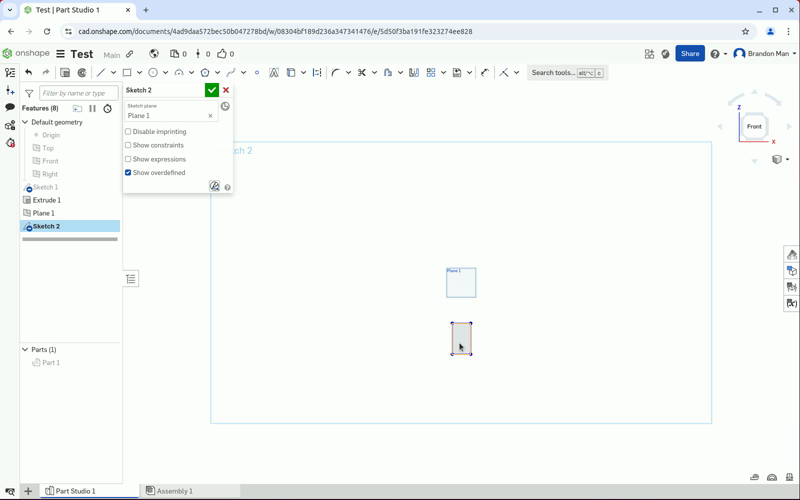
scroll(6)
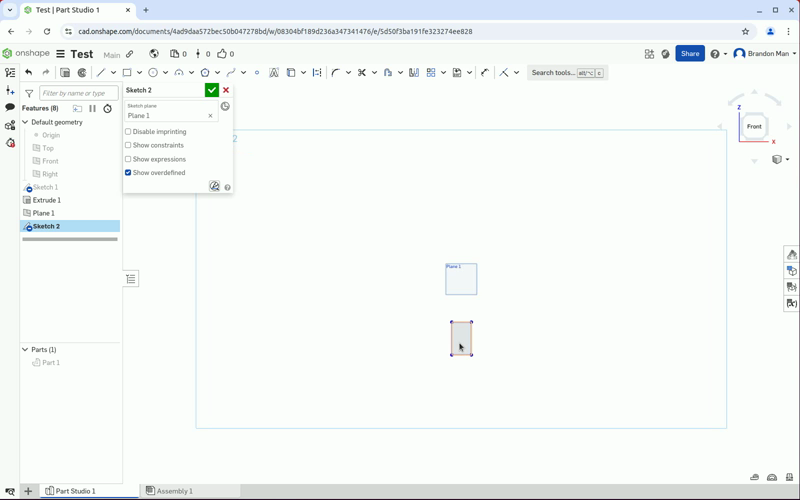
scroll(6)
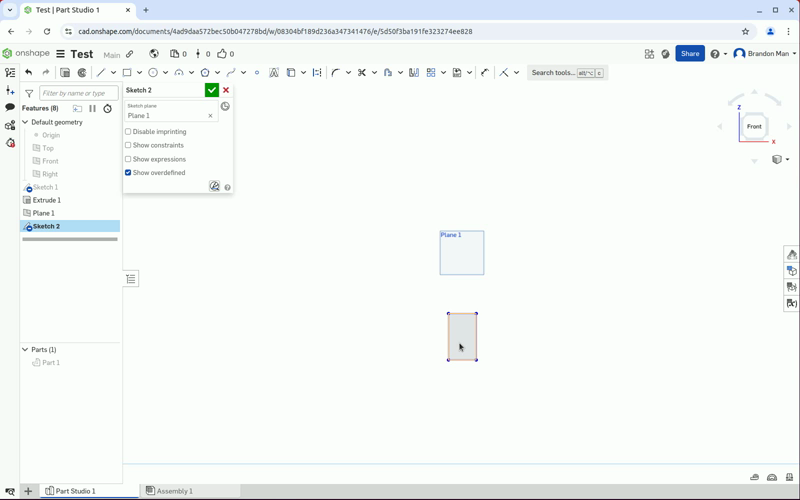
scroll(6)
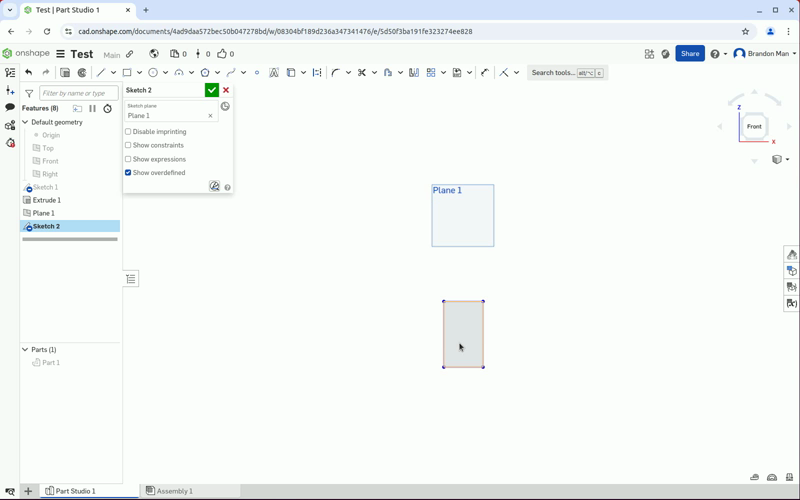
scroll(6)
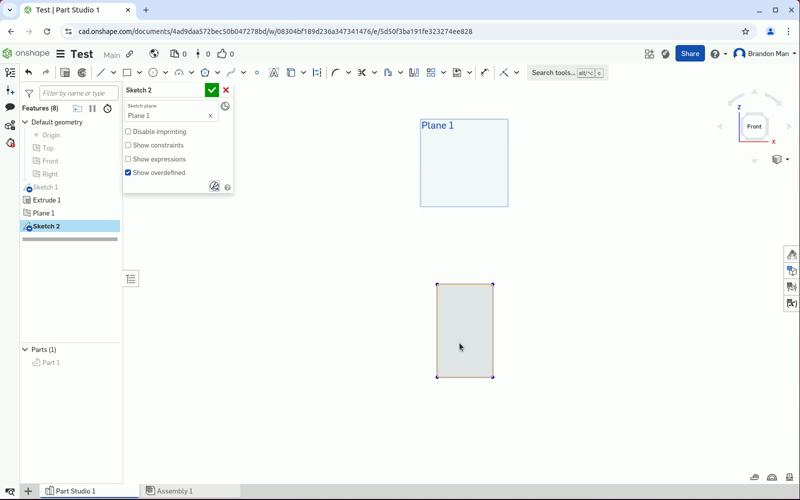
scroll(6)
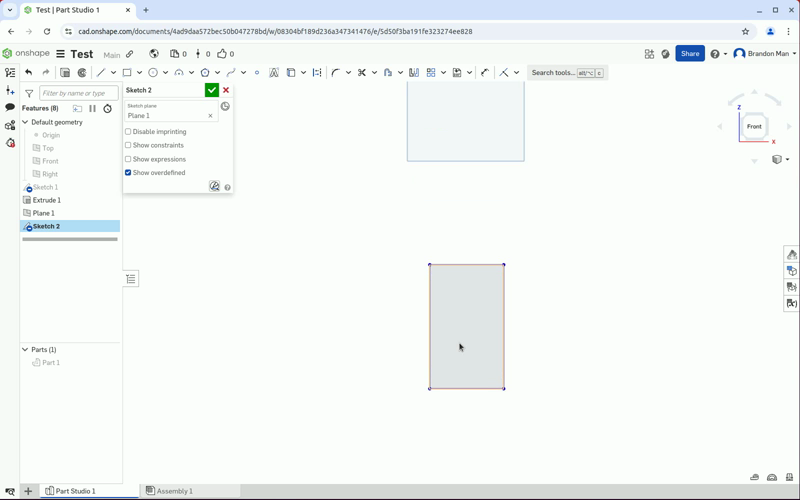
scroll(6)
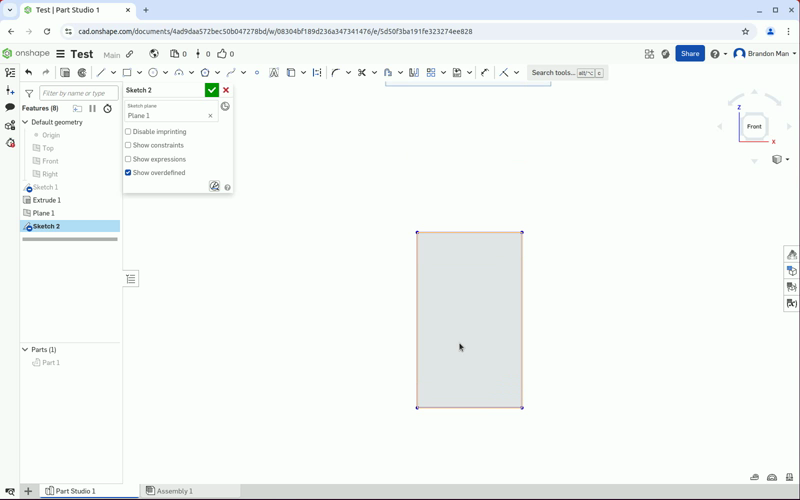
scroll(6)
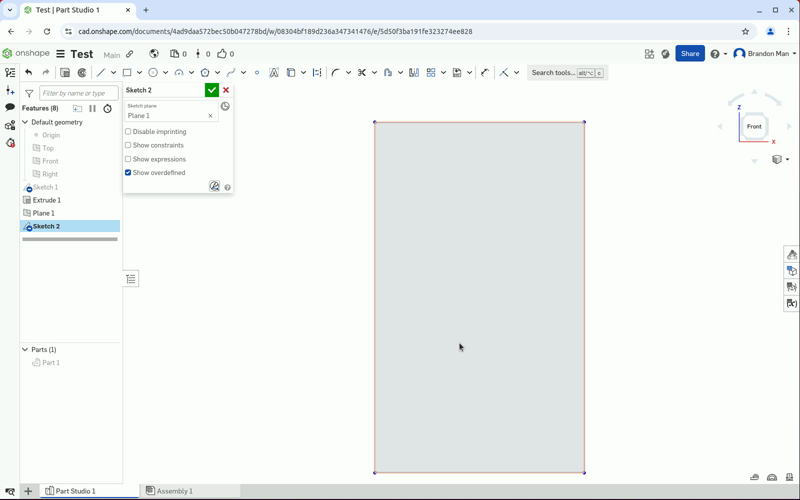
click(459, 342)
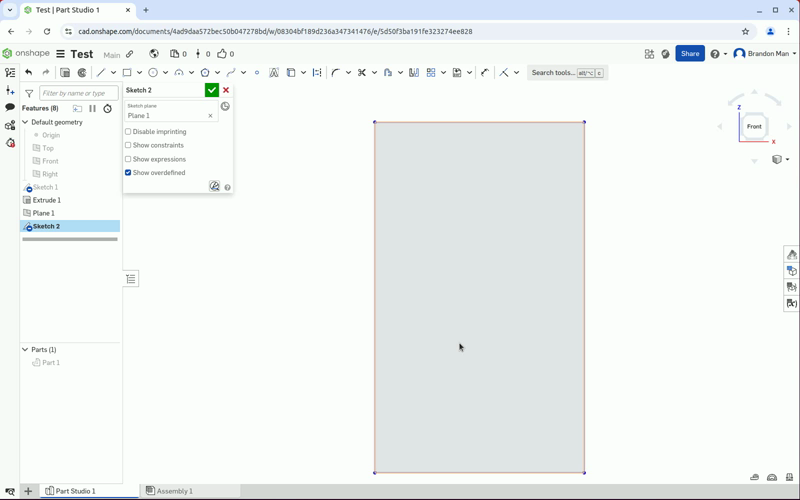
scroll(-6)
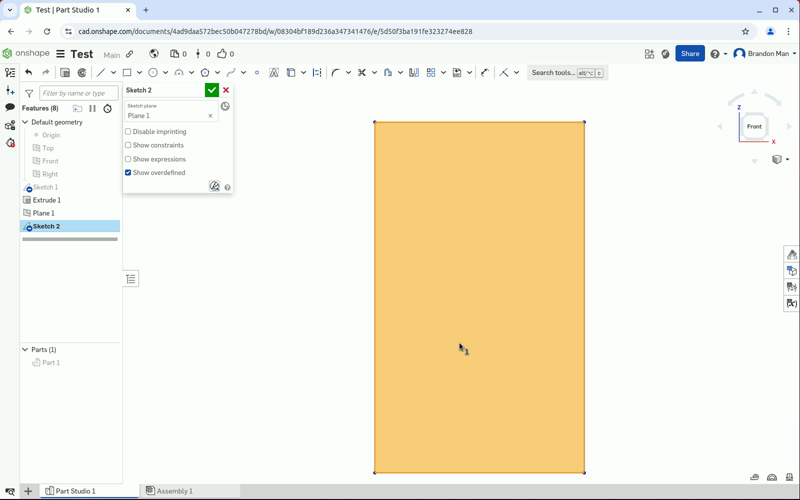
scroll(-6)
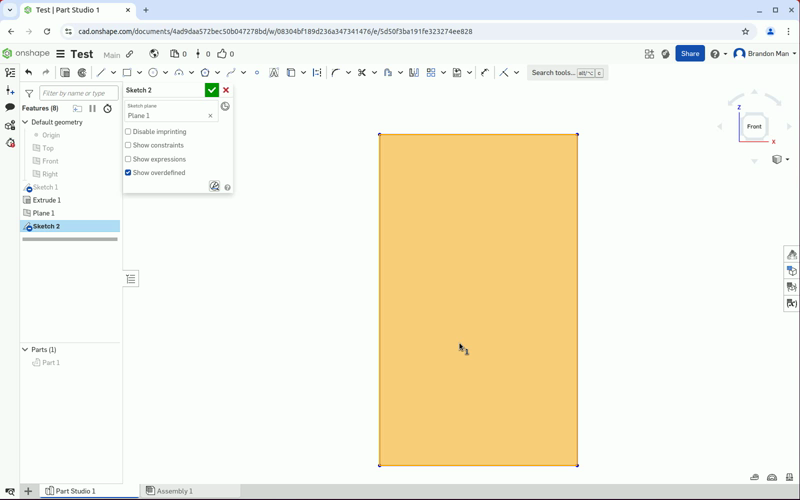
scroll(-6)
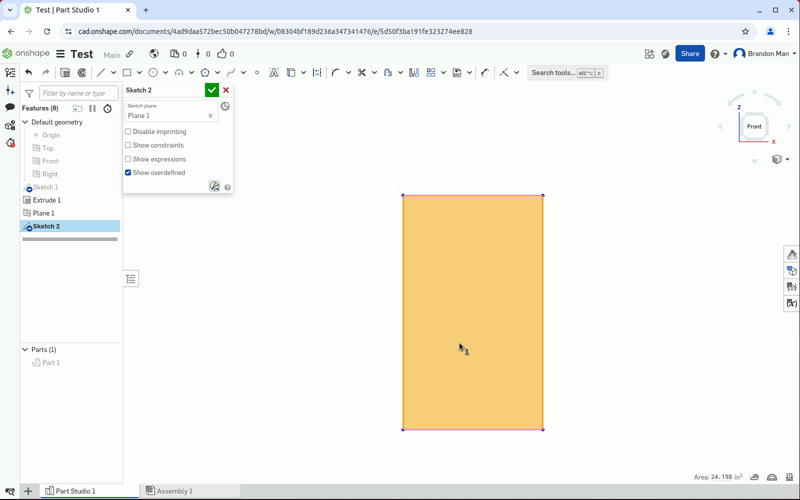
scroll(-6)
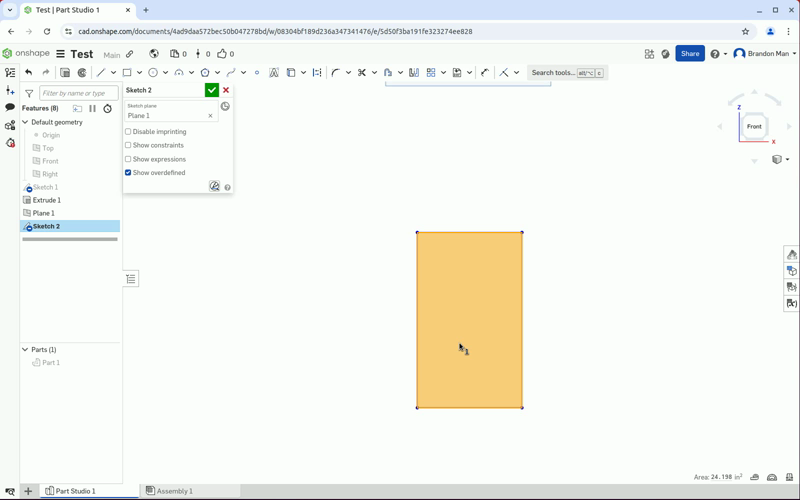
scroll(-6)
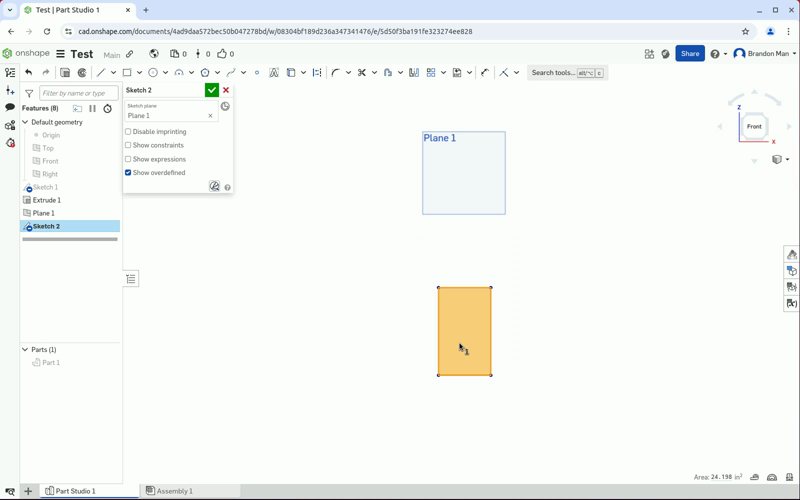
scroll(-6)
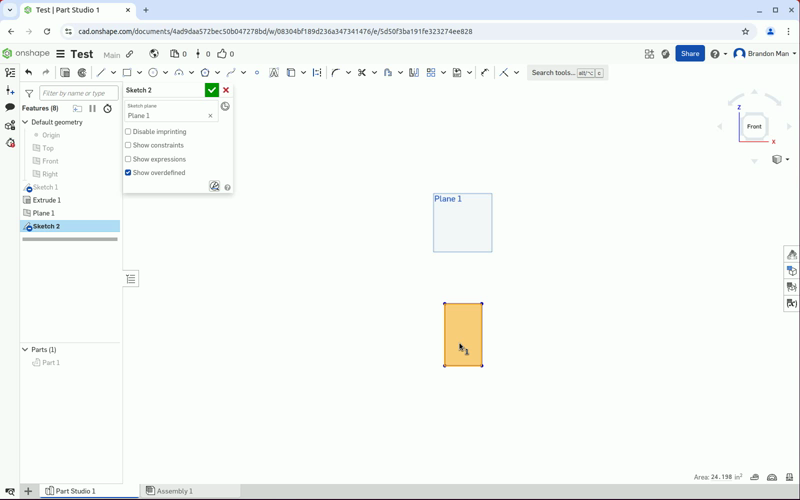
scroll(-6)
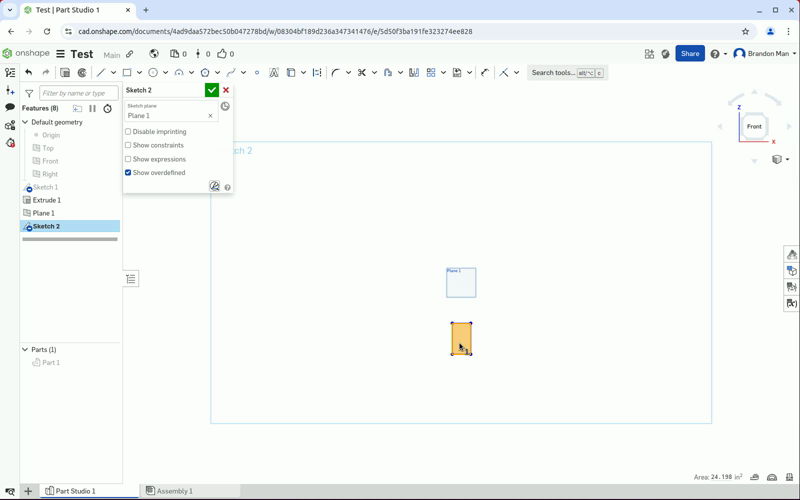
mouse_move(73, 352)
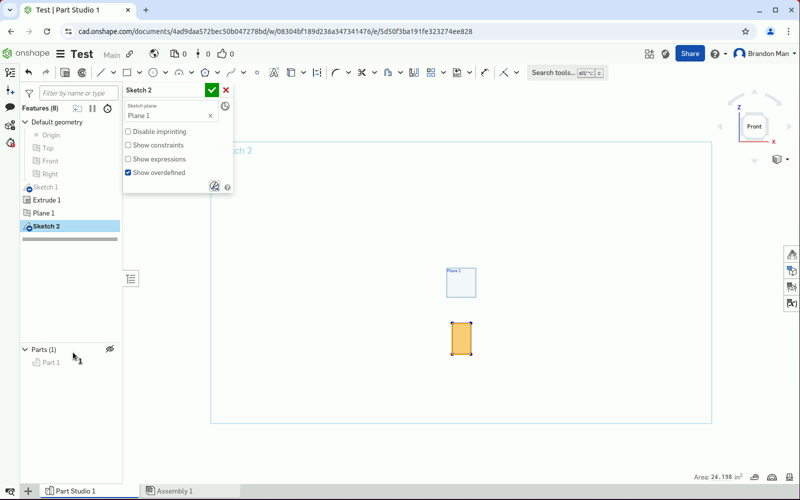
key(shift+y)
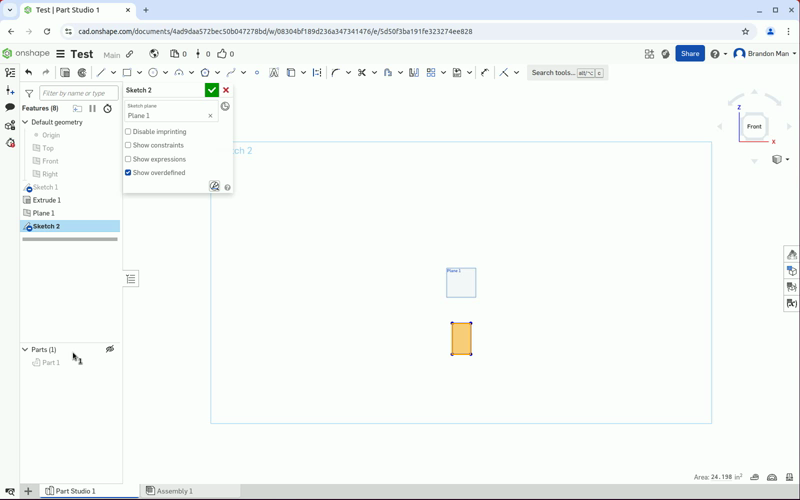
key(shift+e)
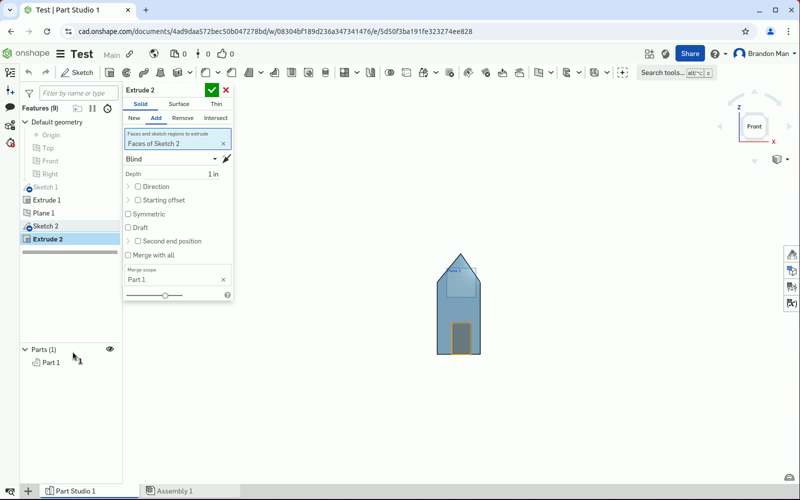
mouse_move(143, 106)
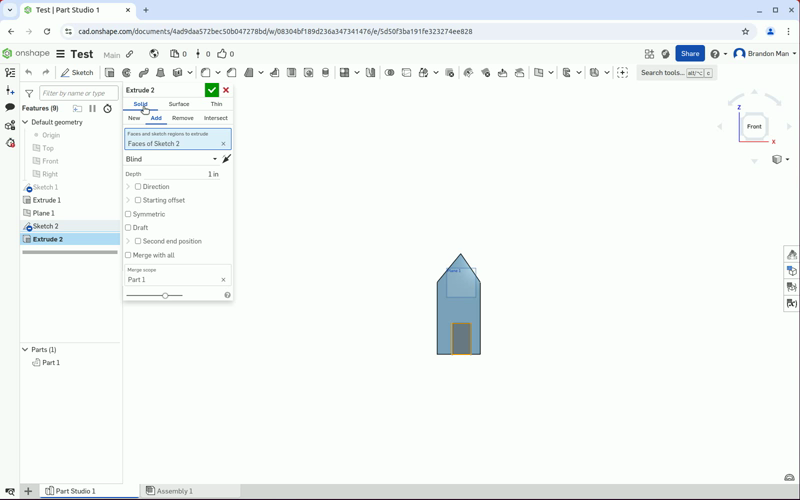
click(143, 106)
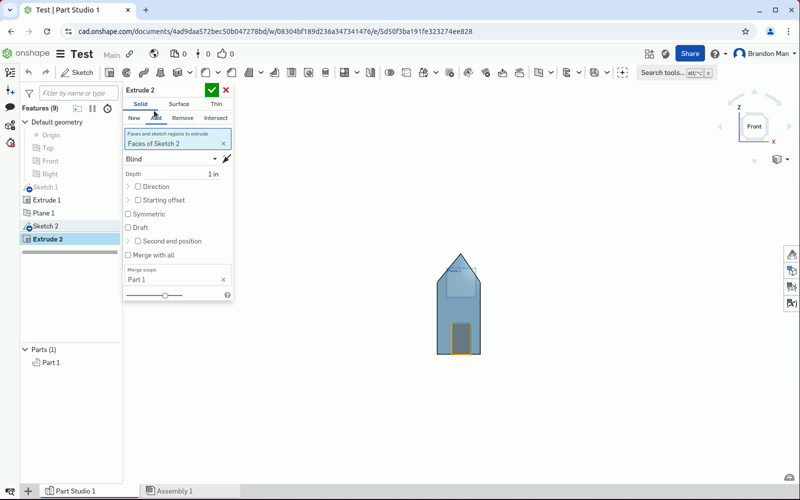
mouse_move(186, 120)
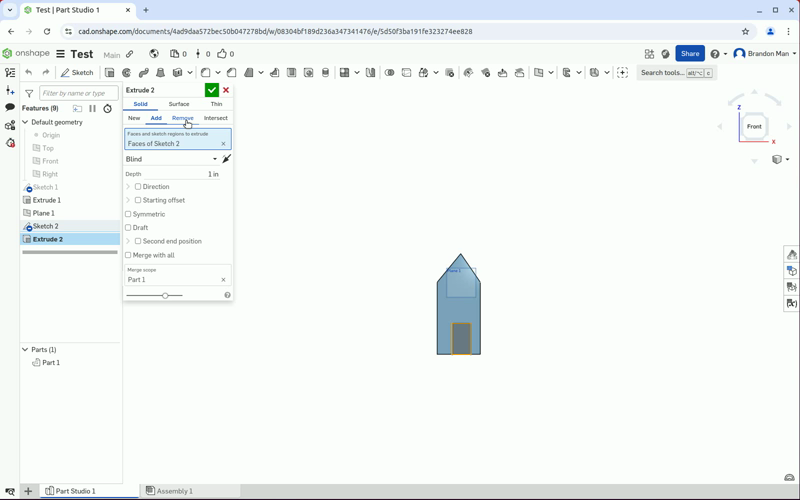
click(186, 120)
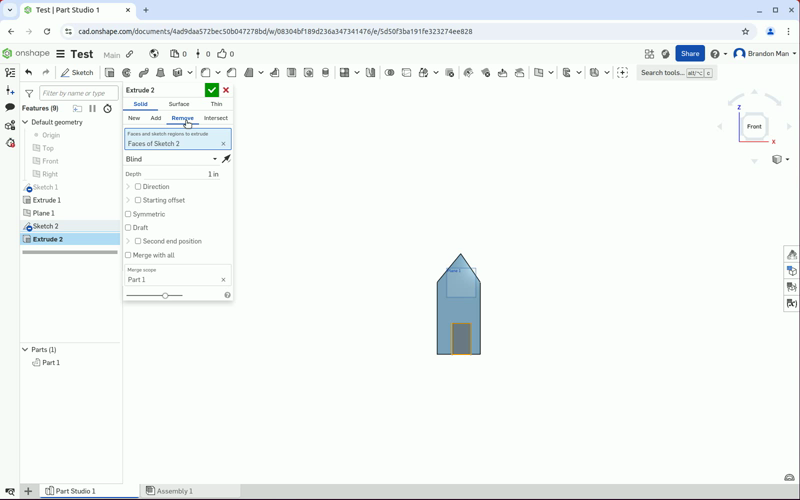
key(tab, 4)
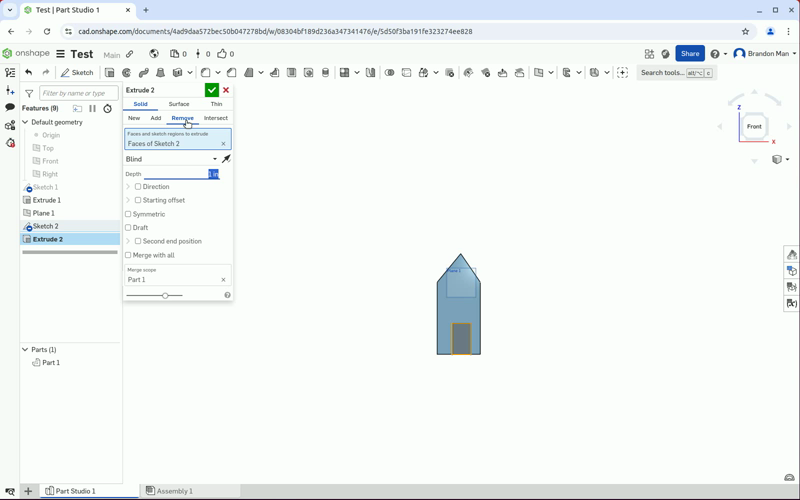
text(6.499)
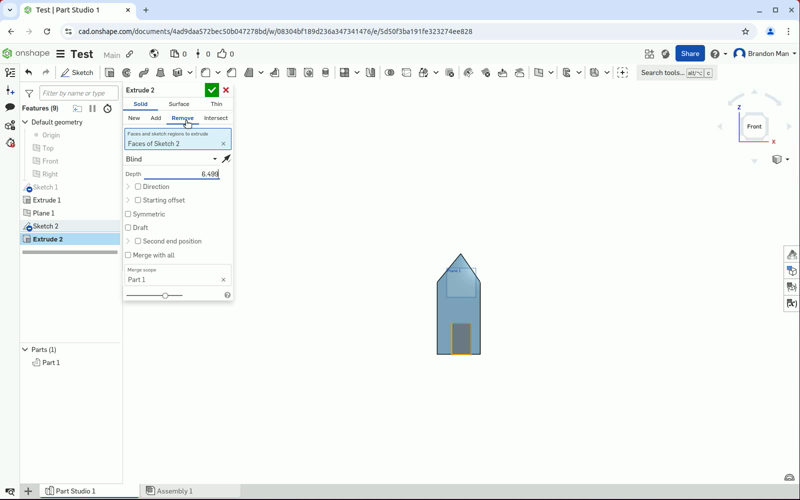
key(tab, 6)
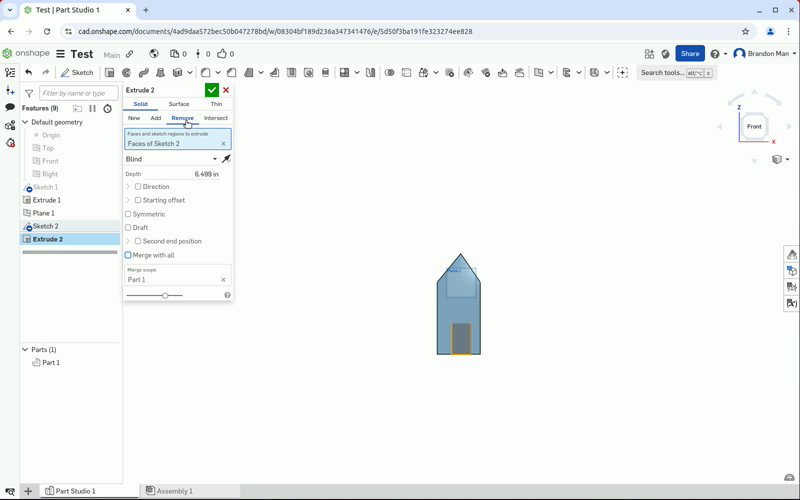
key(space)
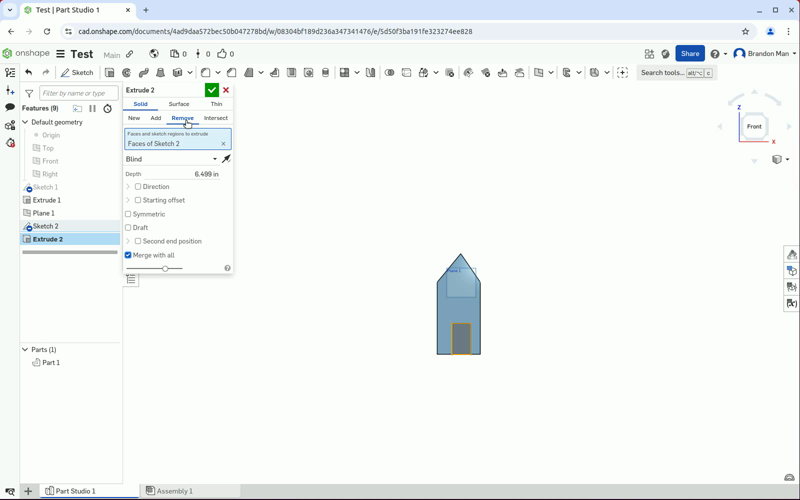
key(enter)
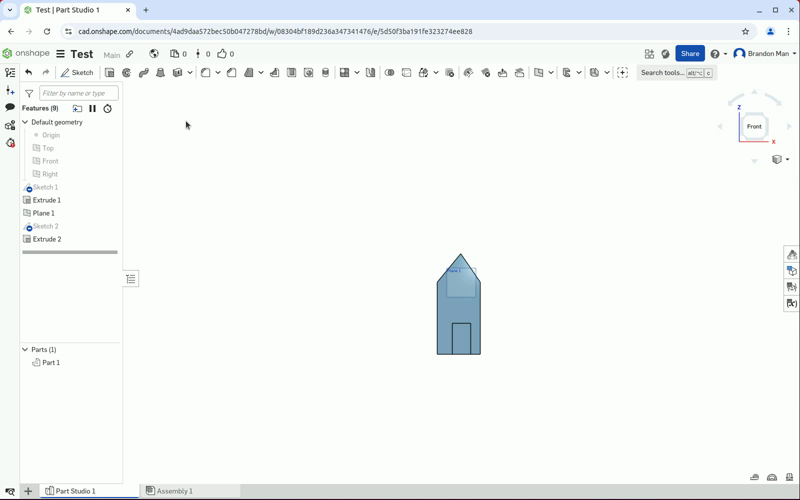
key(shift+h)
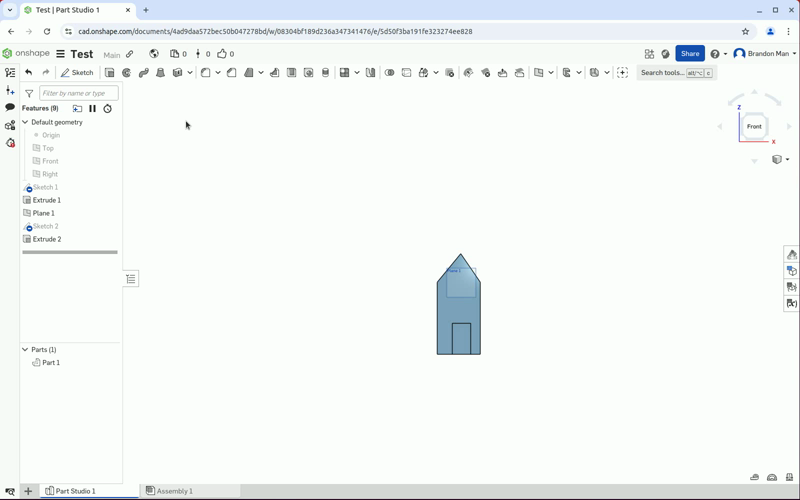
key(shift+h)
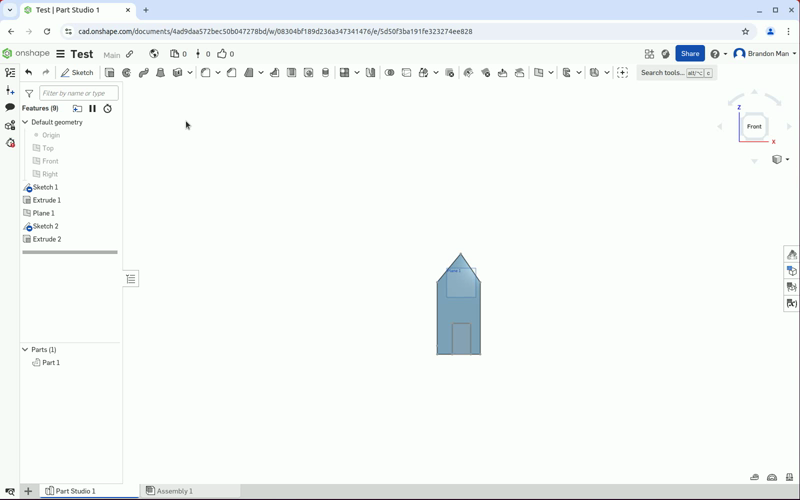
key(shift+7)
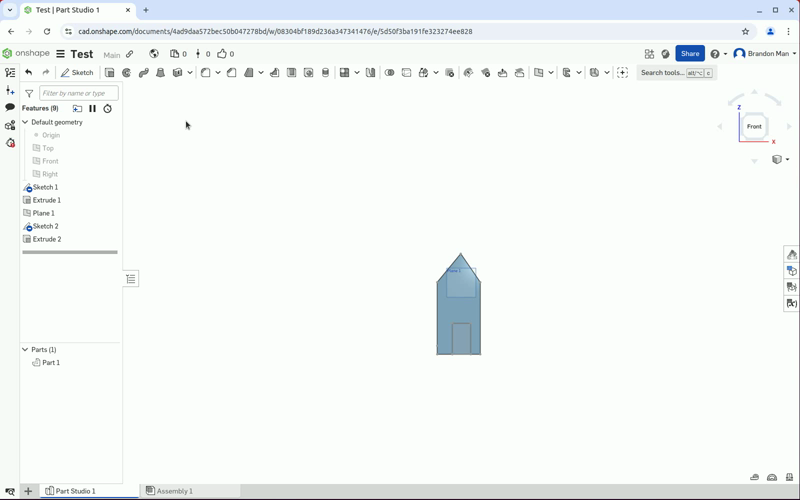
key(left, 2)
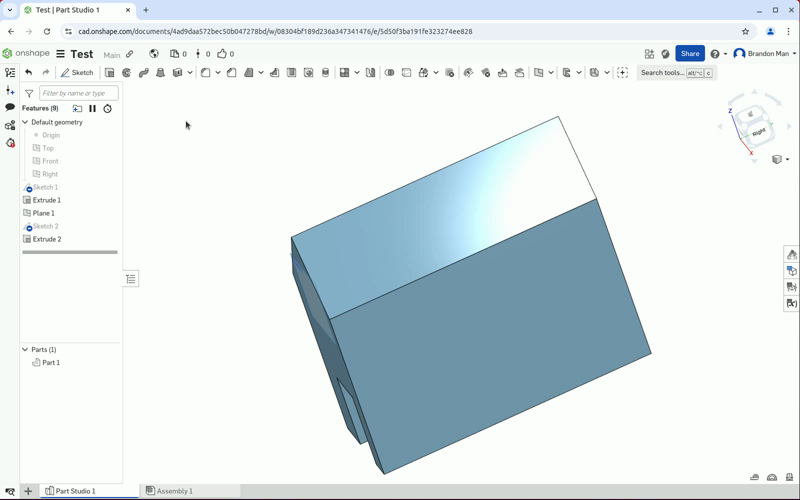
key(down, 2)
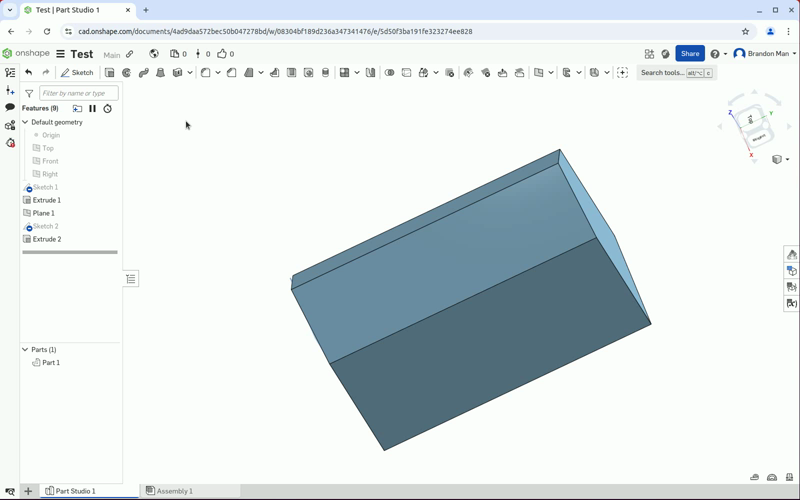
key(up, 2)
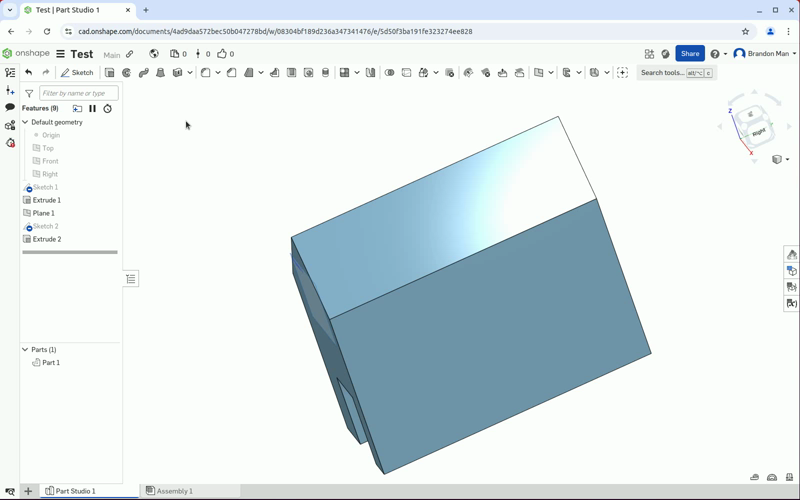
key(right, 2)
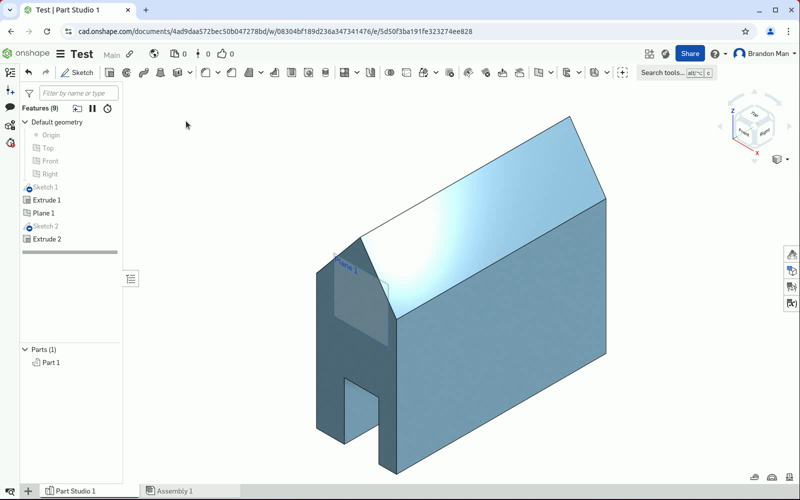
mouse_move(73, 189)
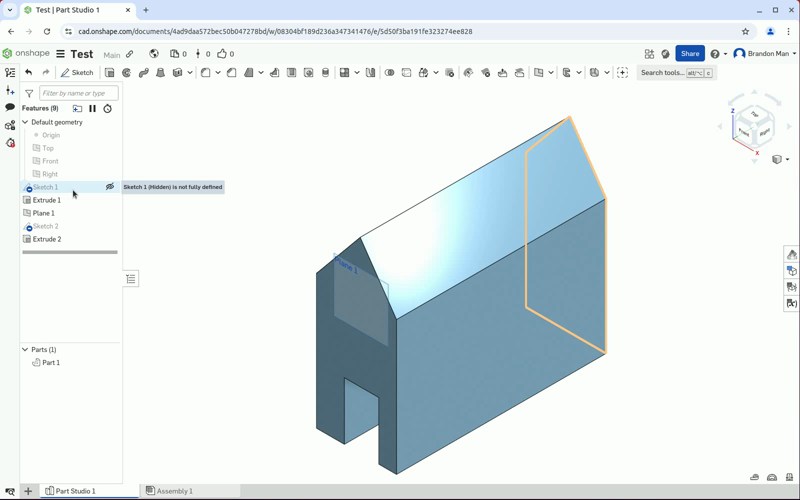
click(73, 189)